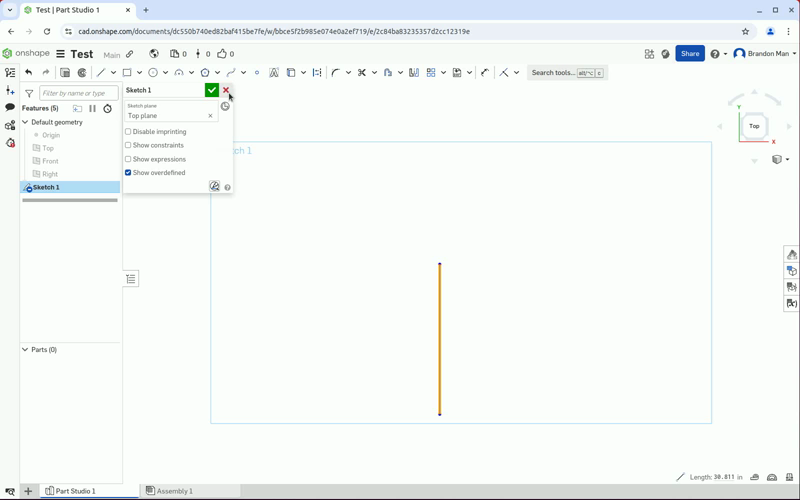
key(shift+h)
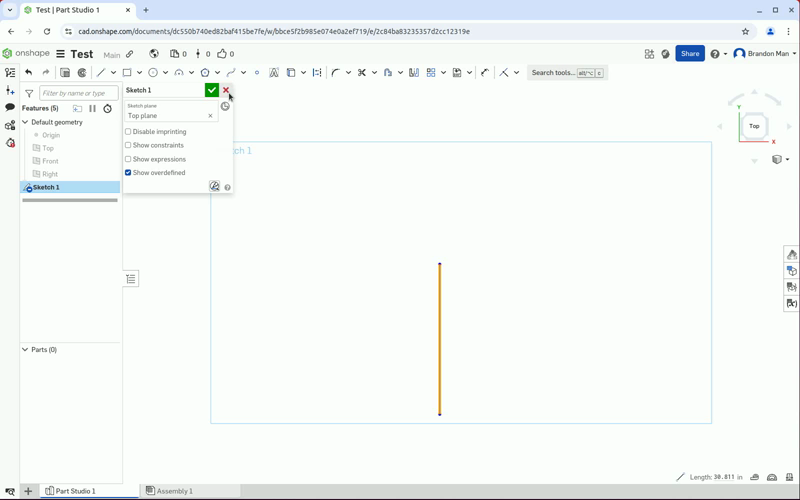
key(shift+s)
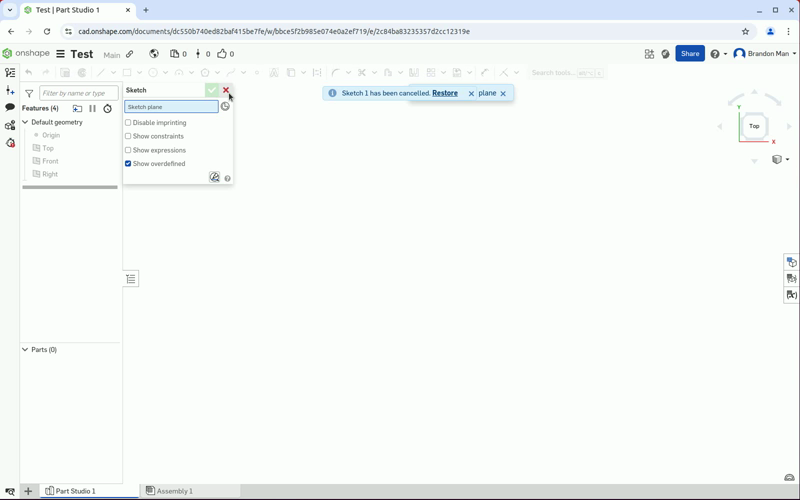
mouse_move(73, 150)
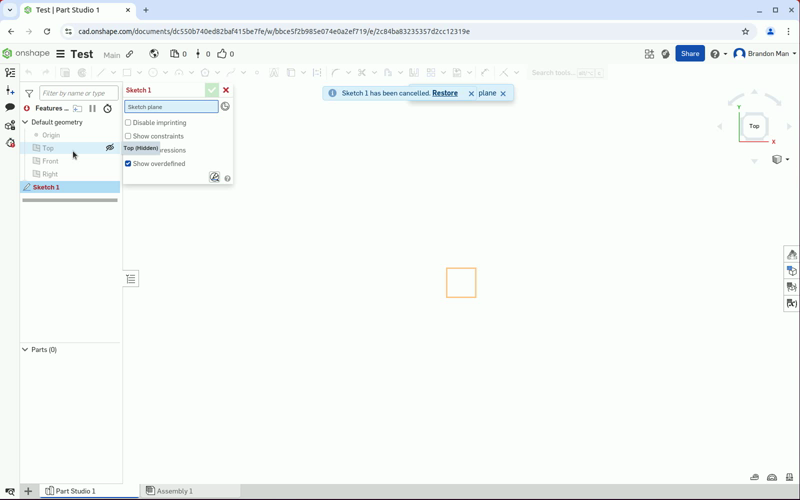
click(73, 150)
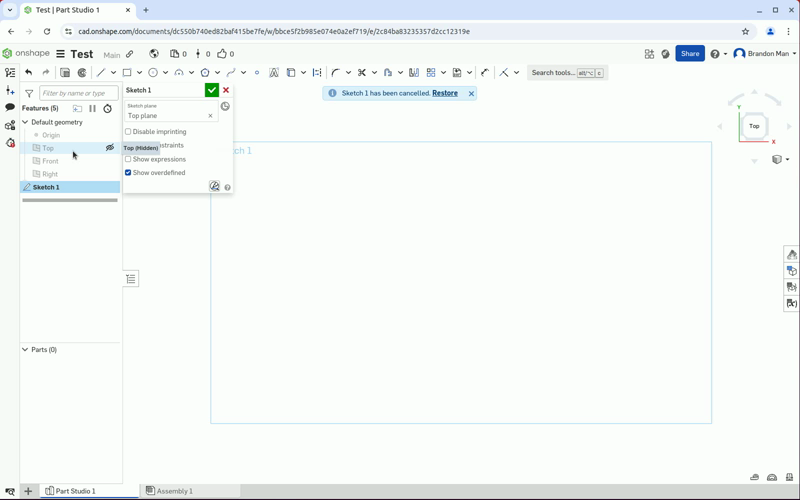
mouse_move(73, 352)
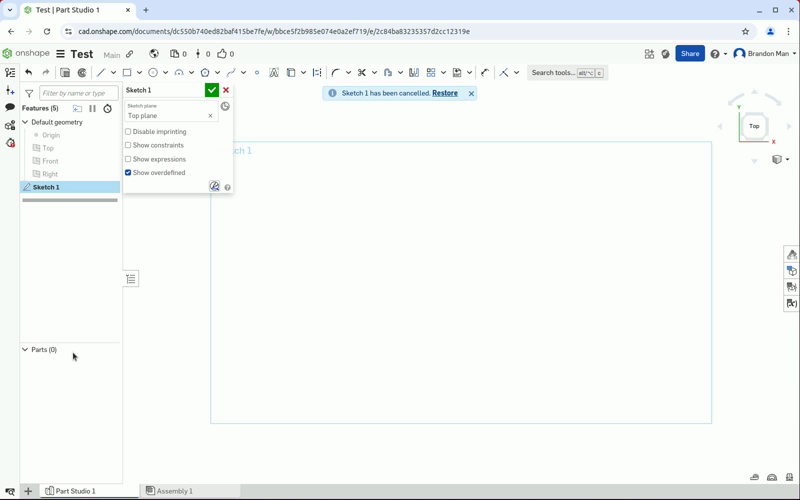
key(y)
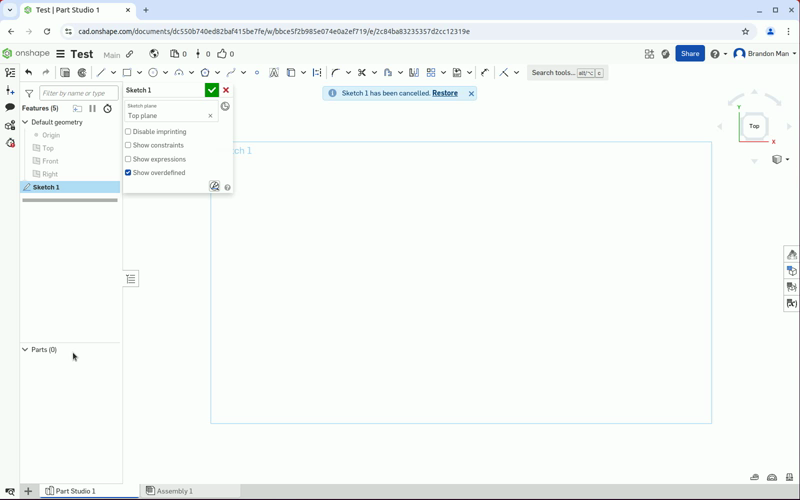
key(l)
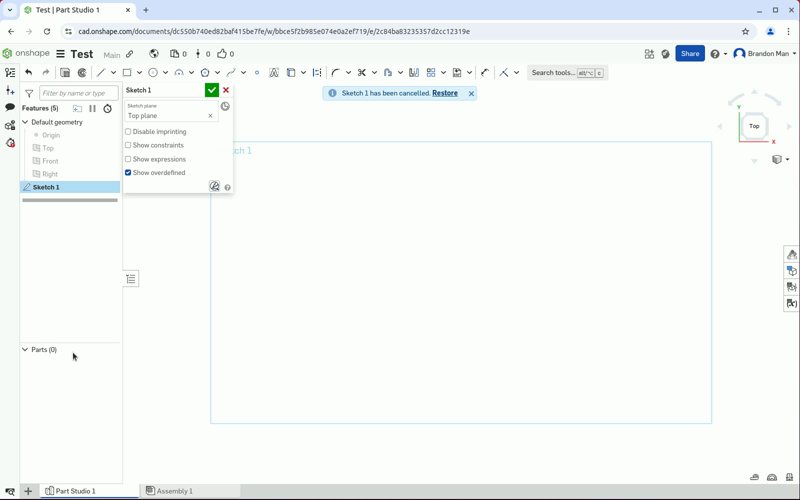
key_down(shift)
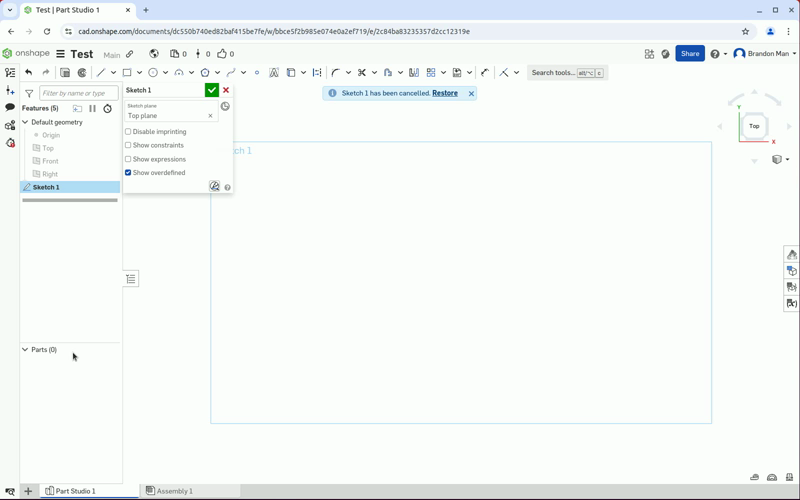
mouse_move(460, 282)
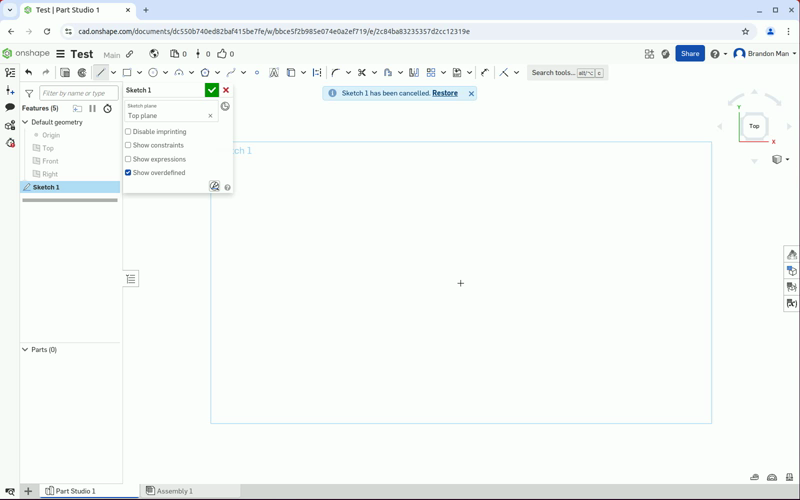
click(460, 282)
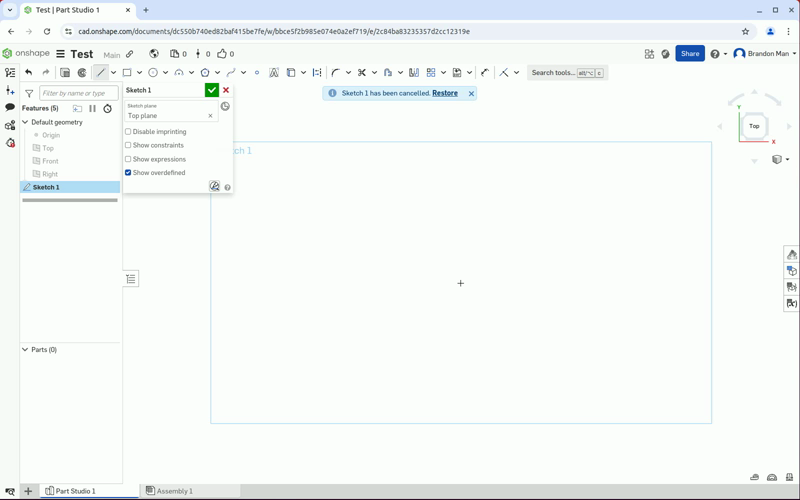
key_up(shift)
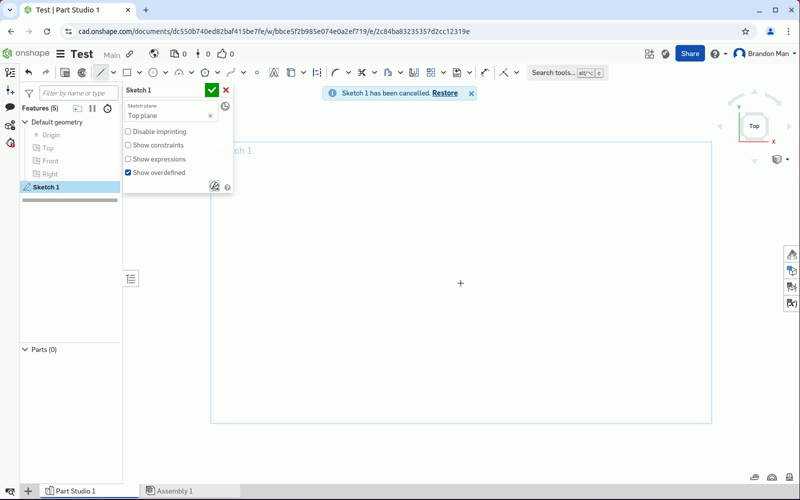
key_down(shift)
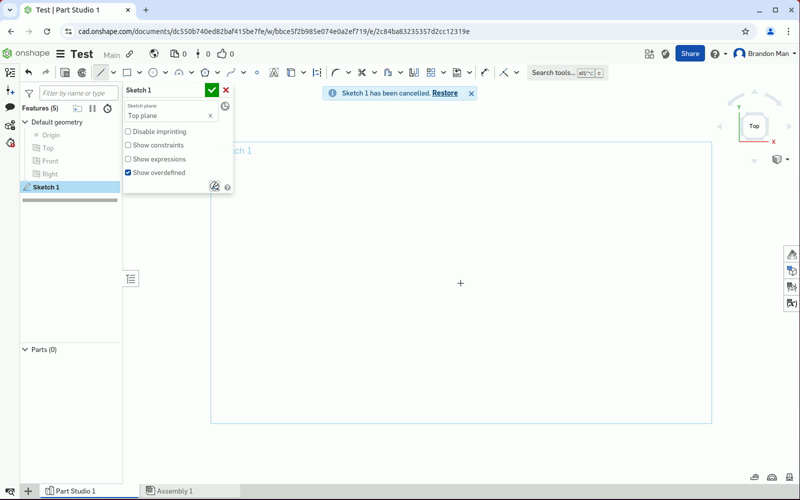
mouse_move(573, 282)
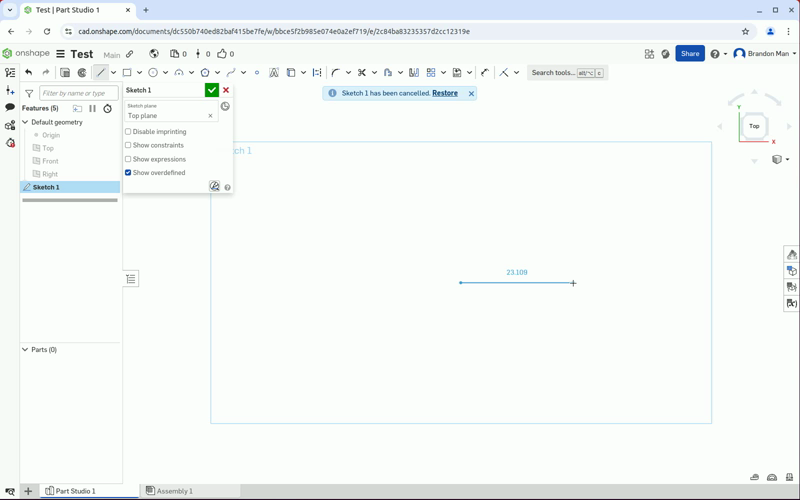
click(573, 282)
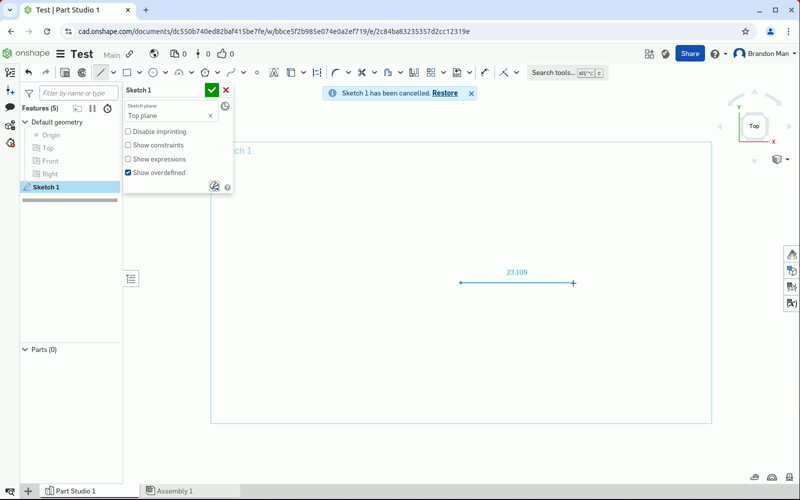
key_up(shift)
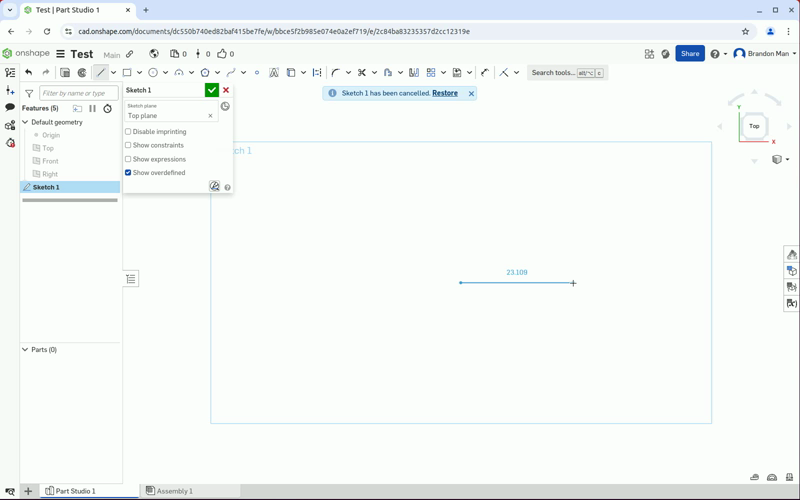
key_down(shift)
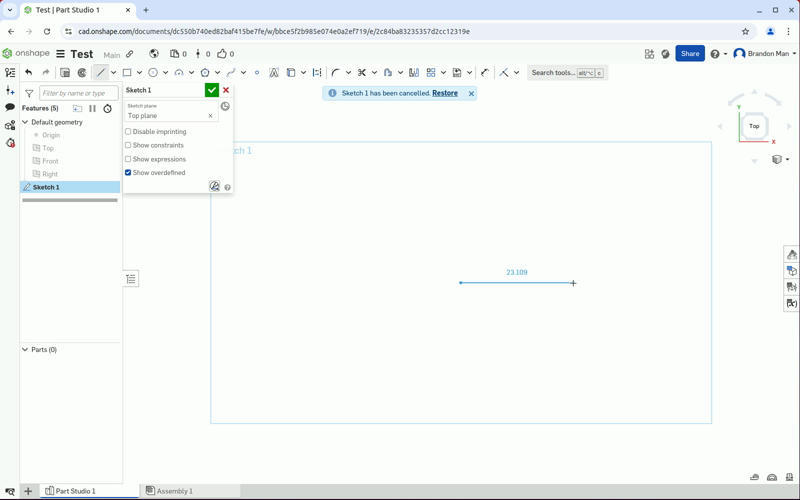
mouse_move(573, 170)
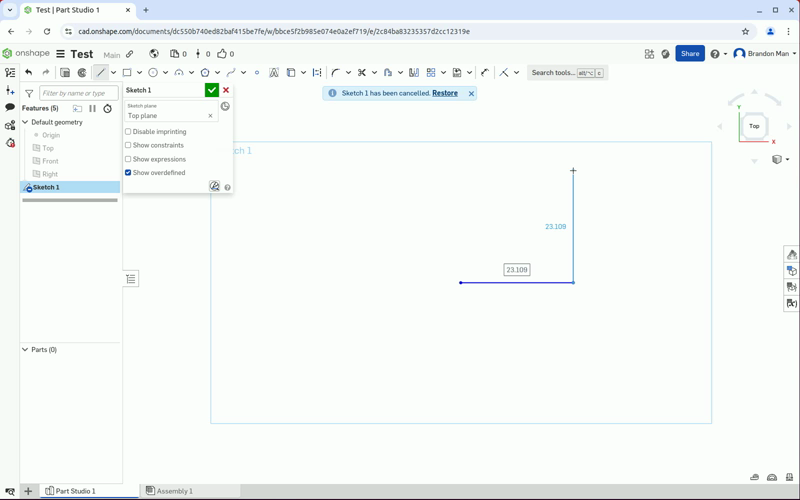
click(573, 170)
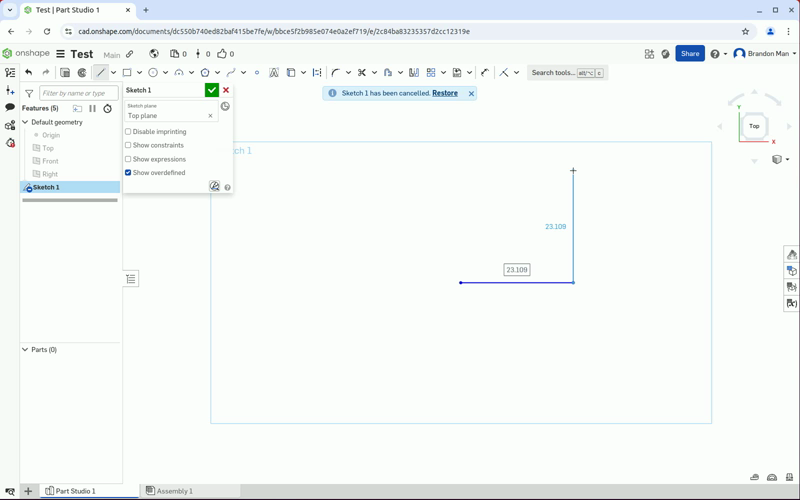
key_up(shift)
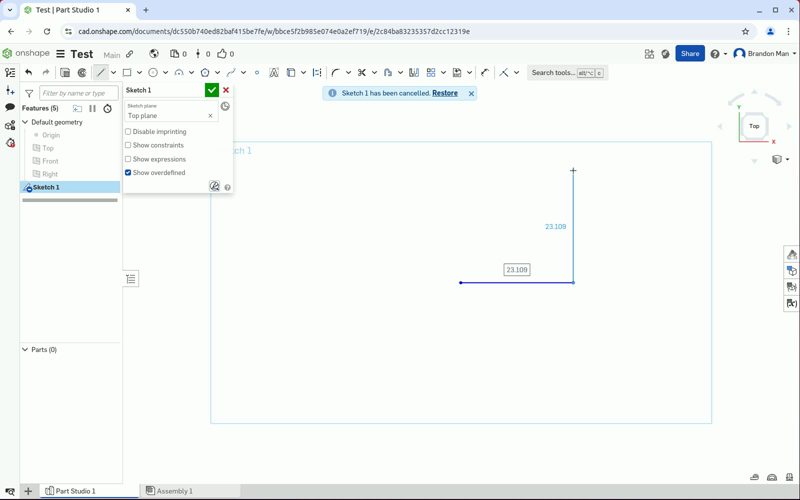
key_down(shift)
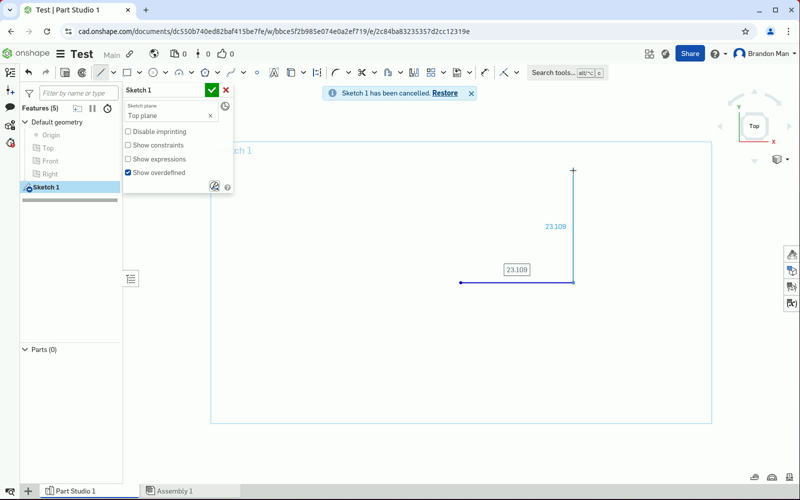
mouse_move(460, 170)
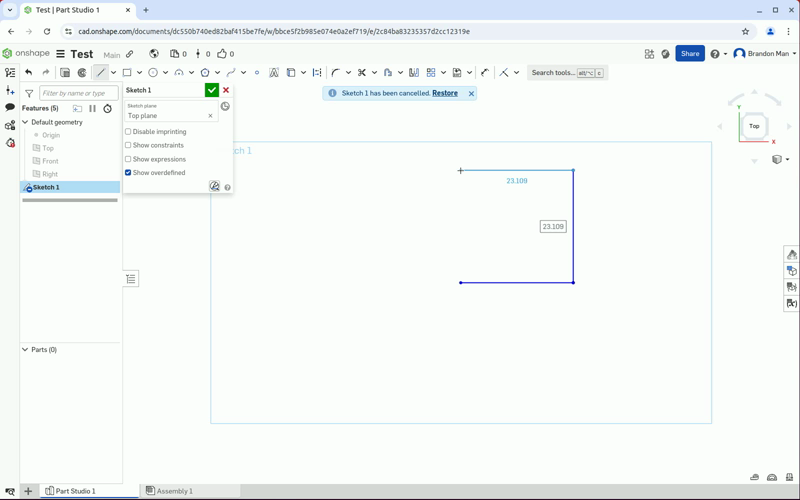
click(460, 170)
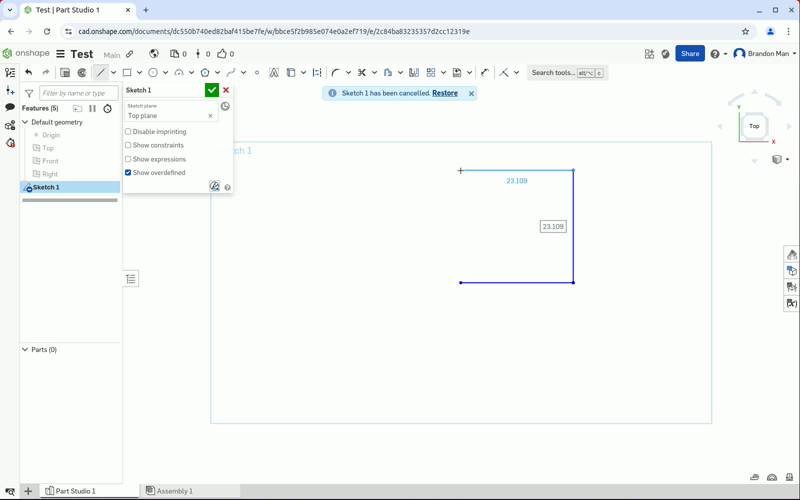
key_up(shift)
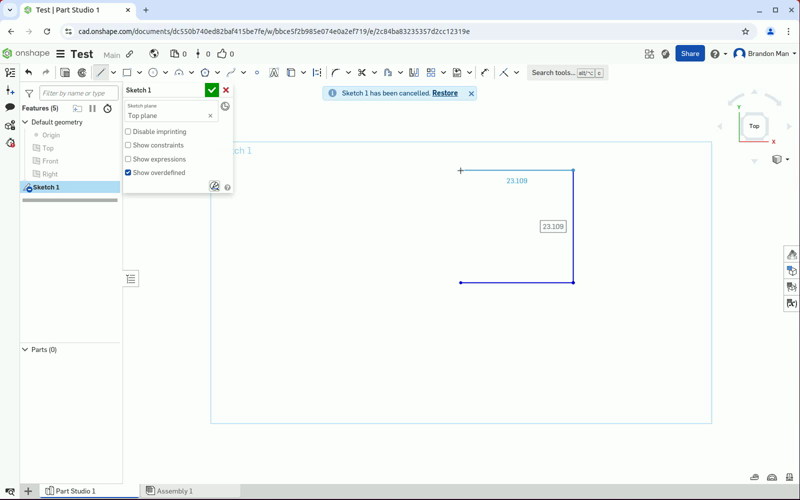
key_down(shift)
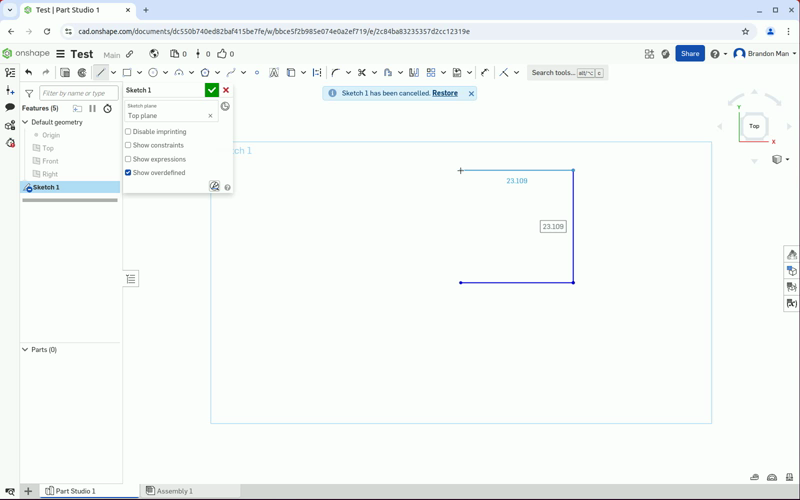
mouse_move(460, 282)
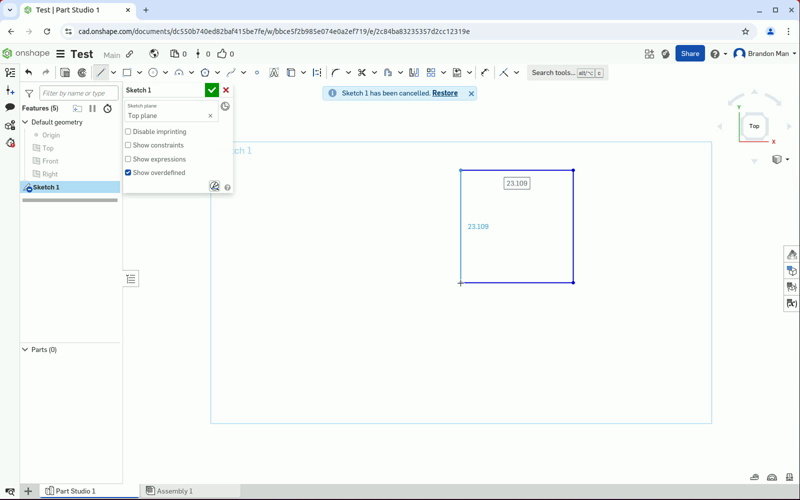
key_up(shift)
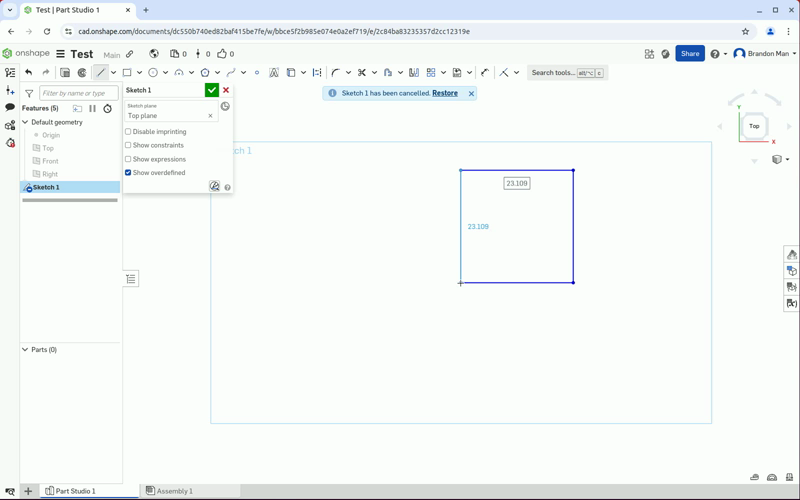
click(460, 282)
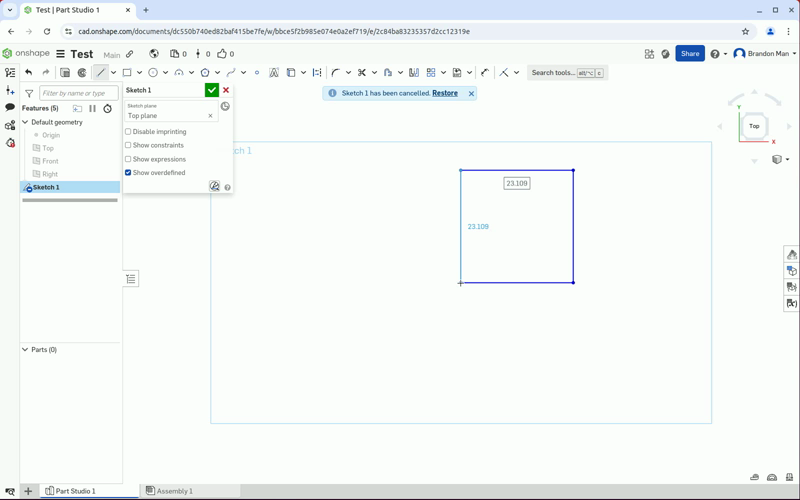
key(esc)
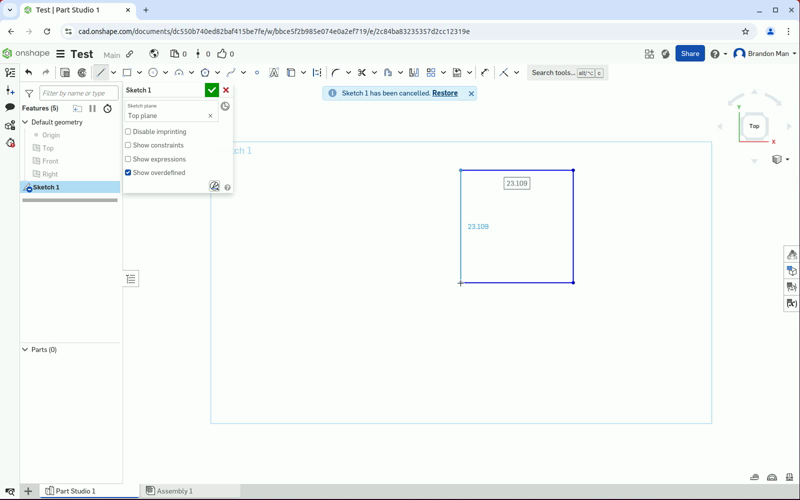
mouse_move(530, 189)
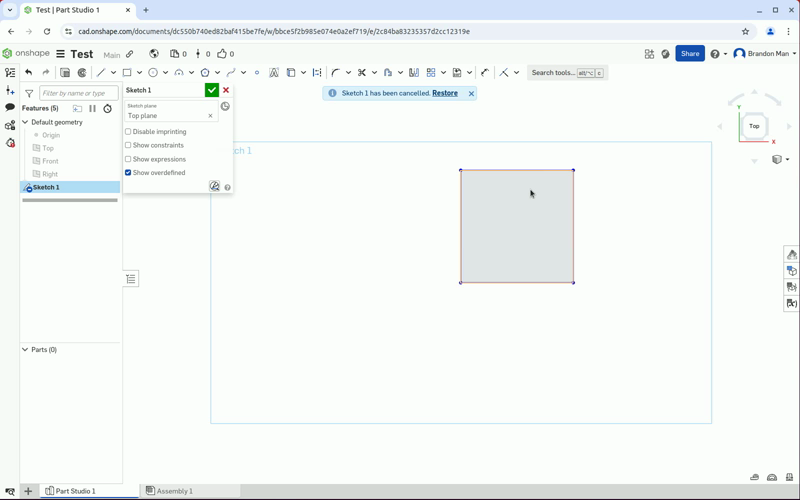
click(530, 189)
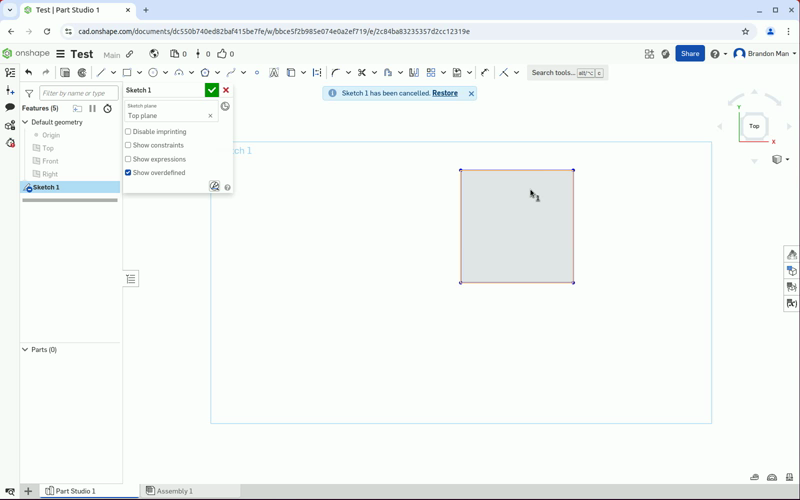
mouse_move(73, 352)
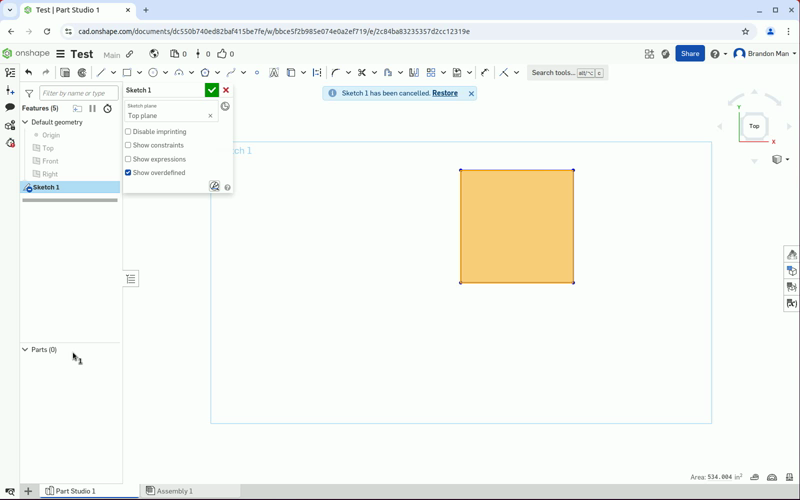
key(shift+y)
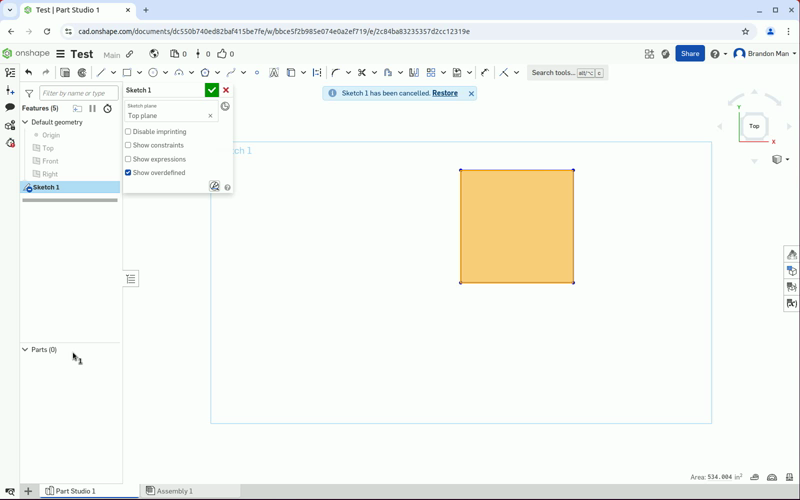
key(shift+e)
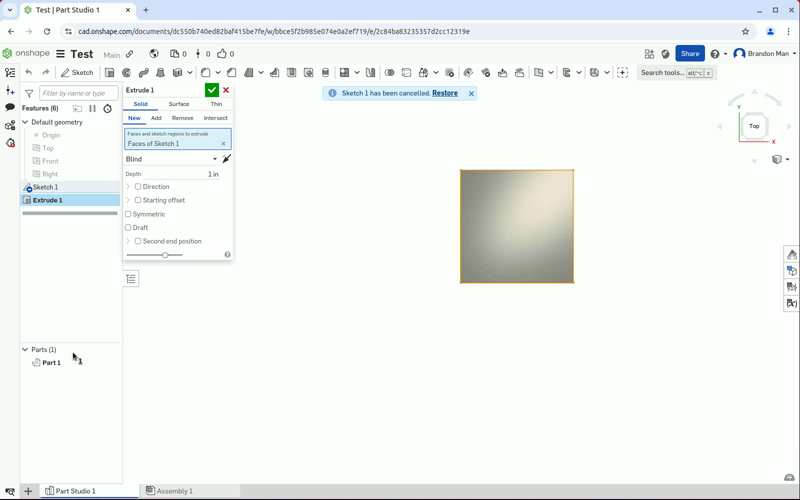
mouse_move(143, 106)
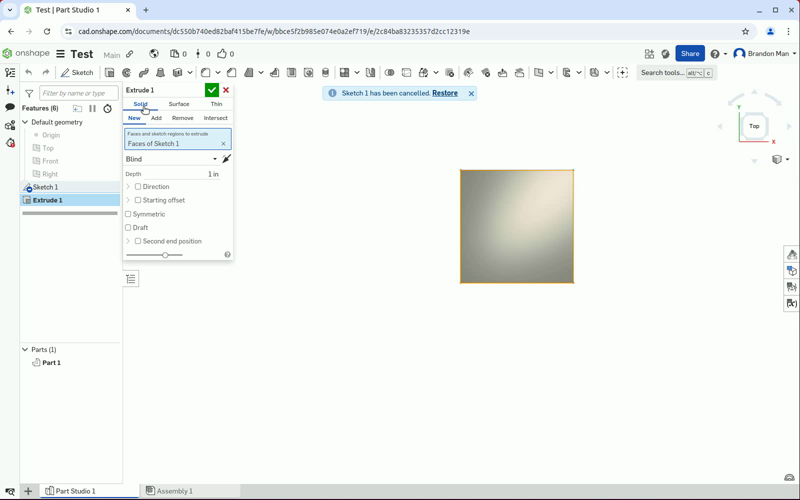
click(143, 106)
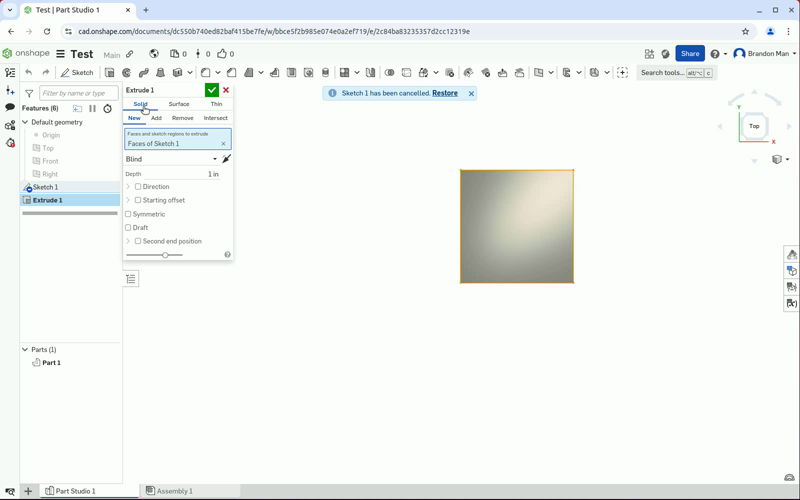
mouse_move(137, 120)
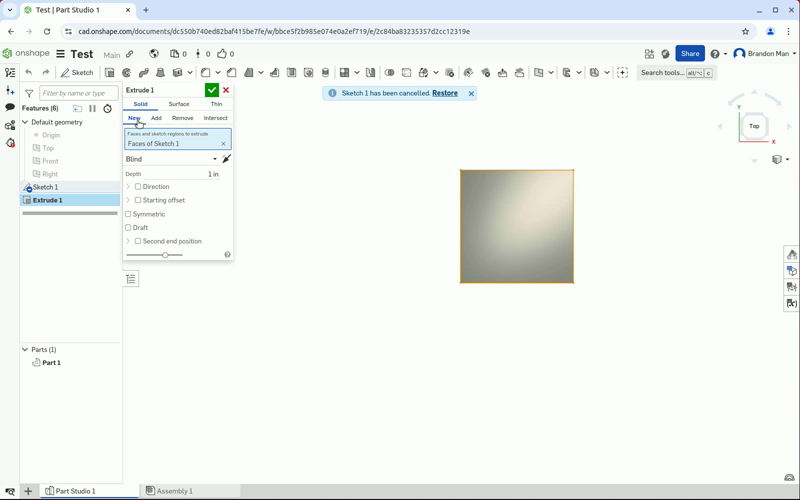
click(137, 120)
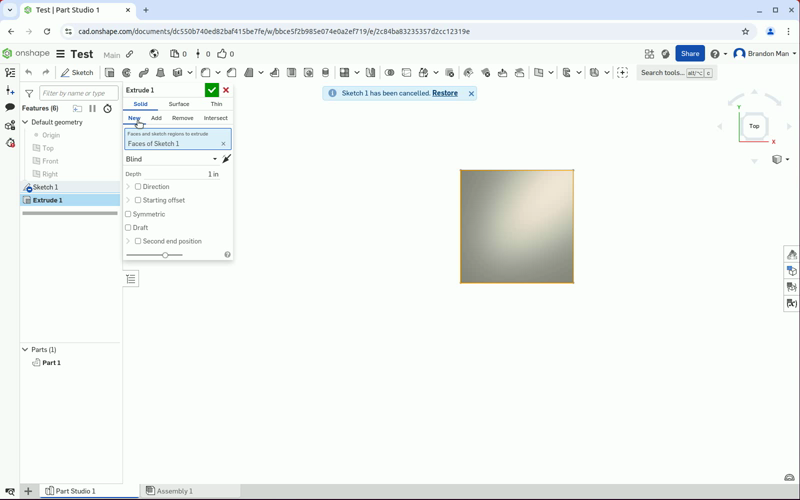
key(tab, 4)
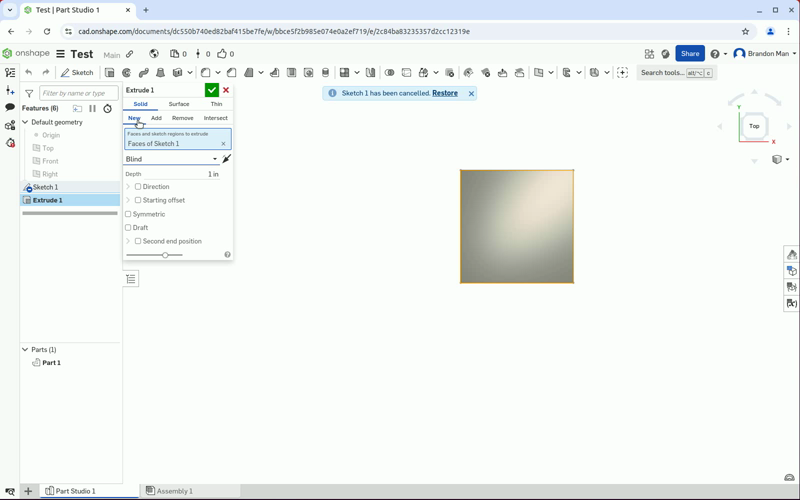
text(-0.241)
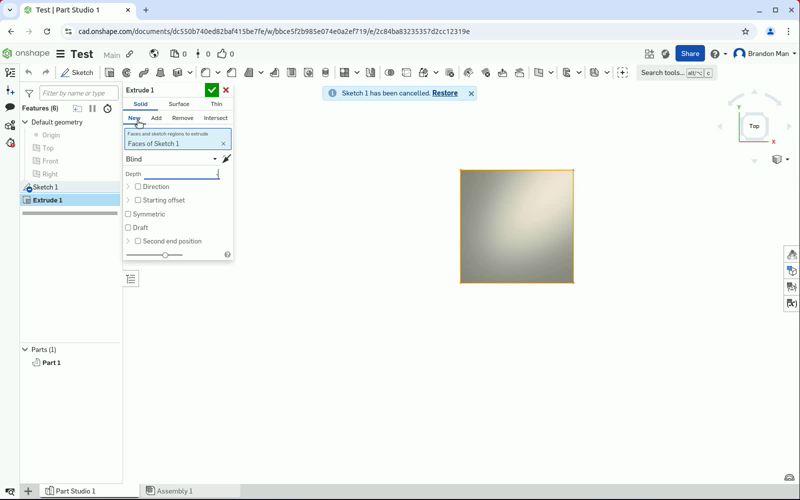
key(enter)
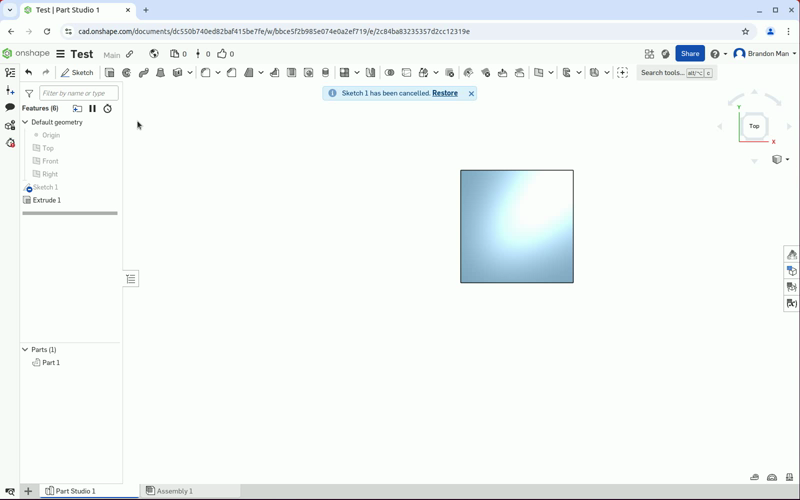
key(shift+h)
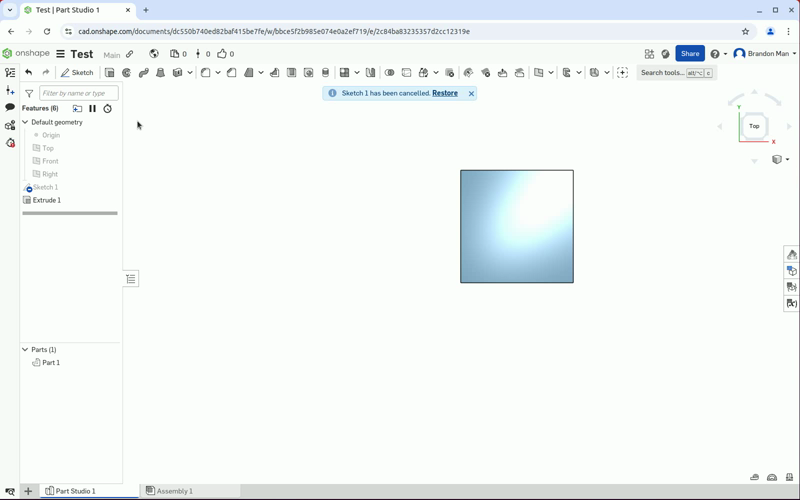
key(shift+h)
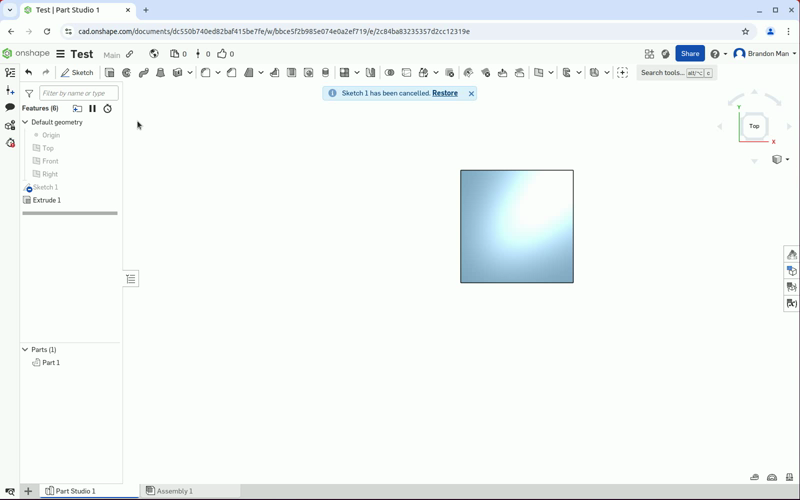
mouse_move(73, 189)
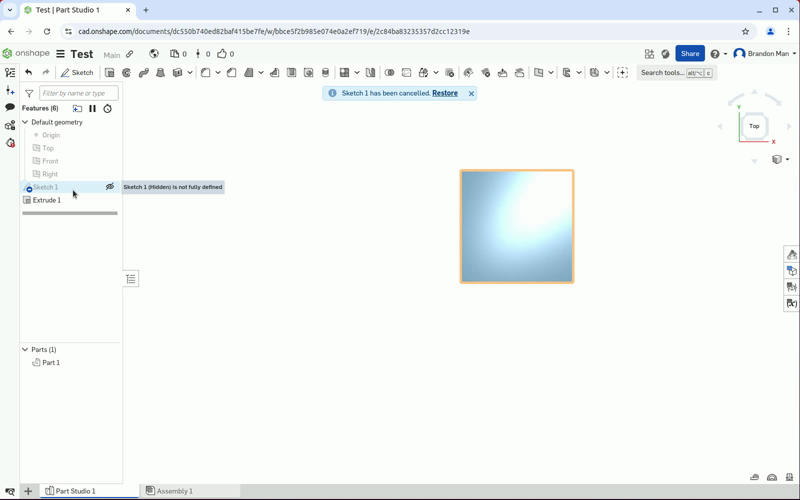
click(73, 189)
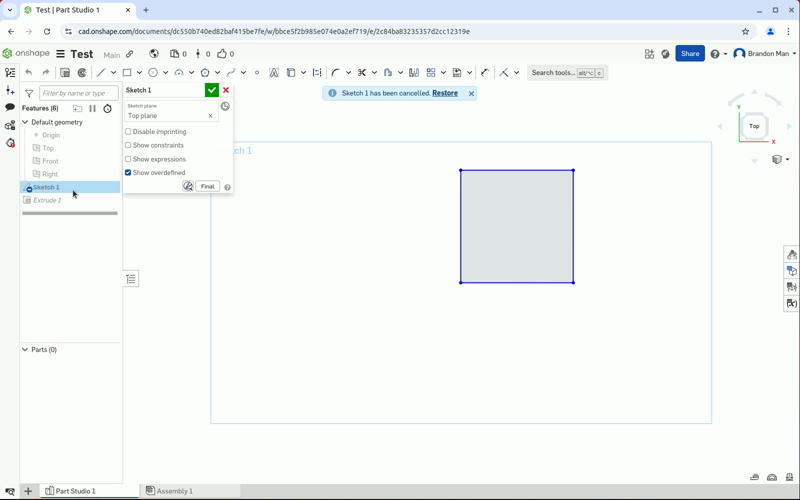
mouse_move(229, 92)
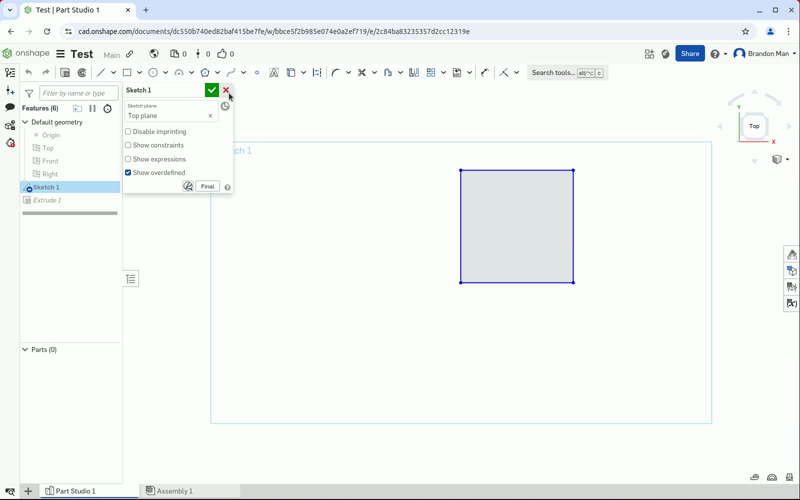
click(229, 92)
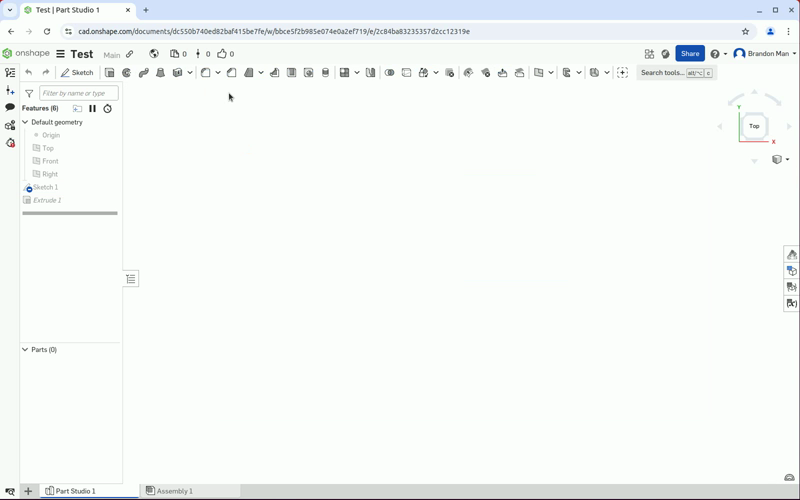
mouse_move(73, 352)
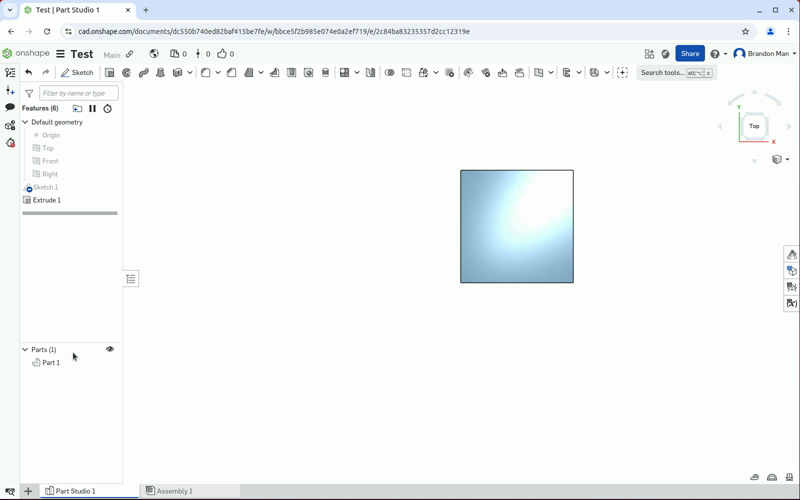
key(y)
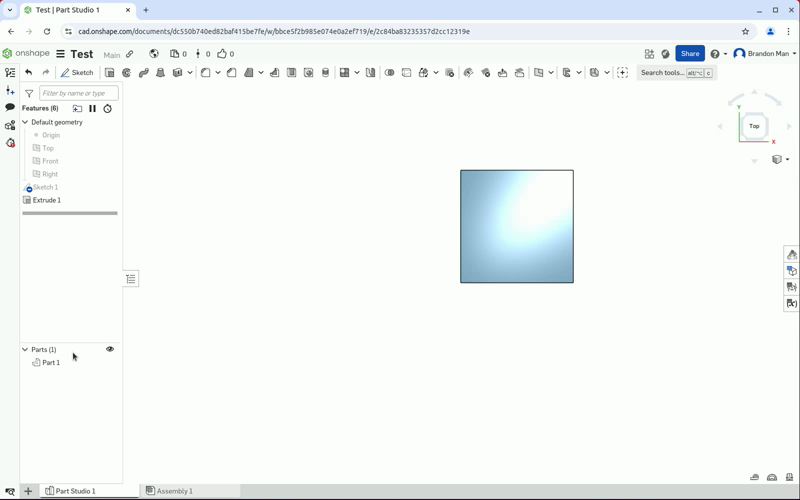
key(shift+p)
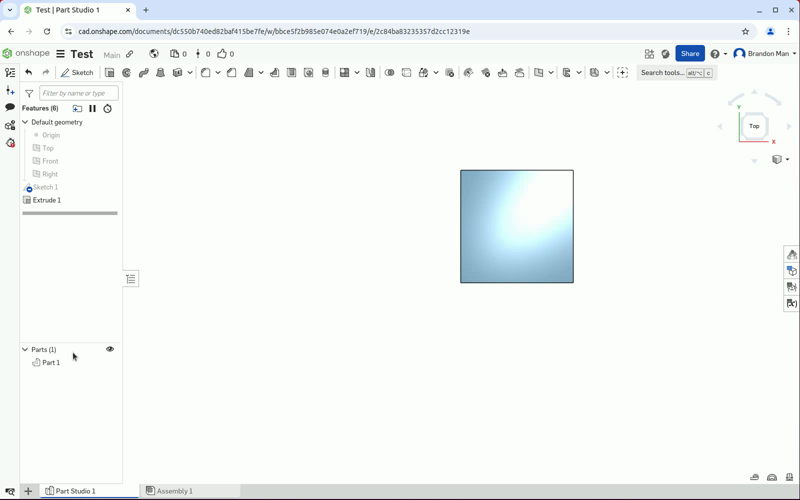
key(space)
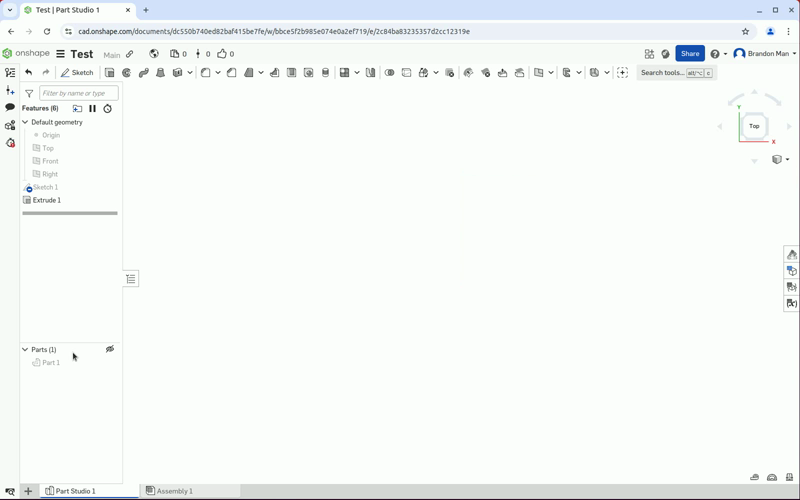
key_down(shift)
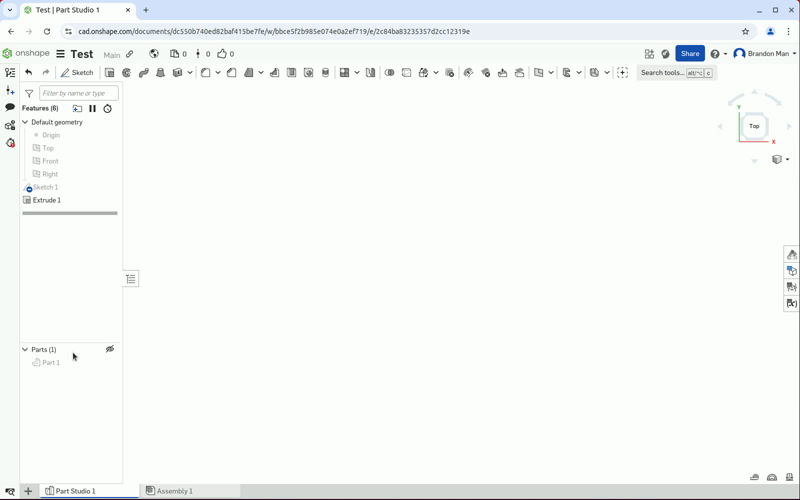
key(up)
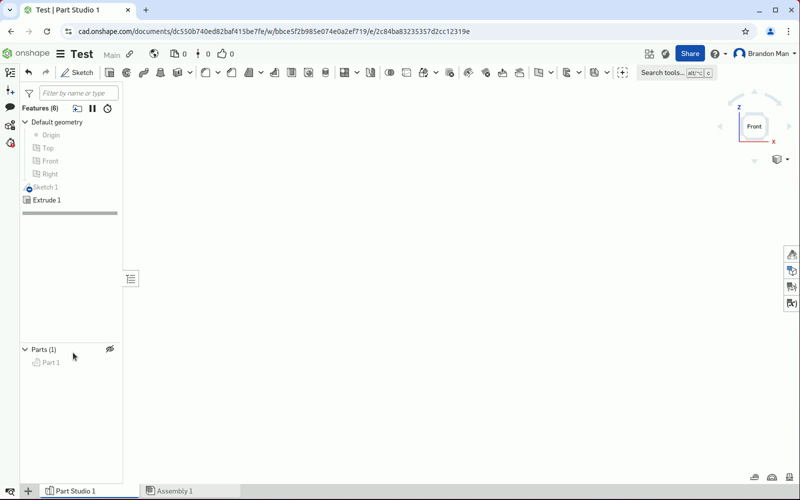
key_up(shift)
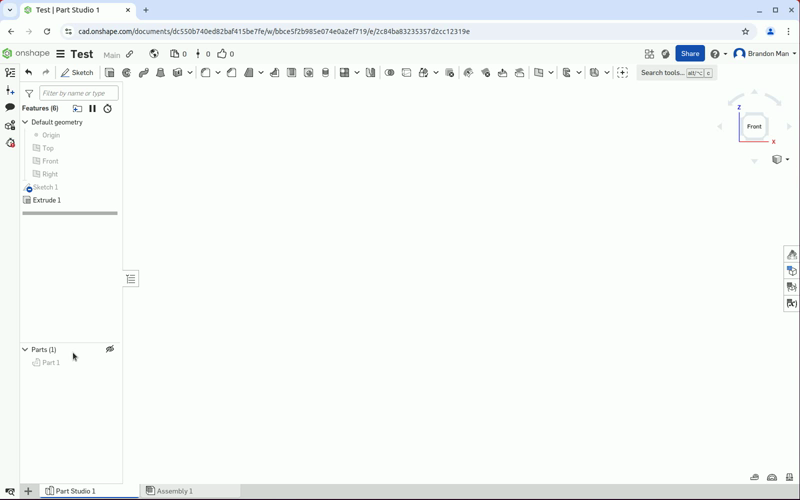
key(space)
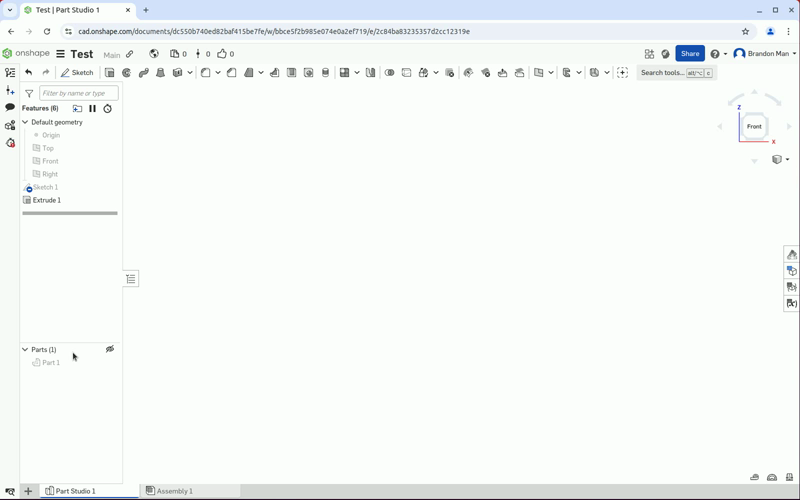
key_down(shift)
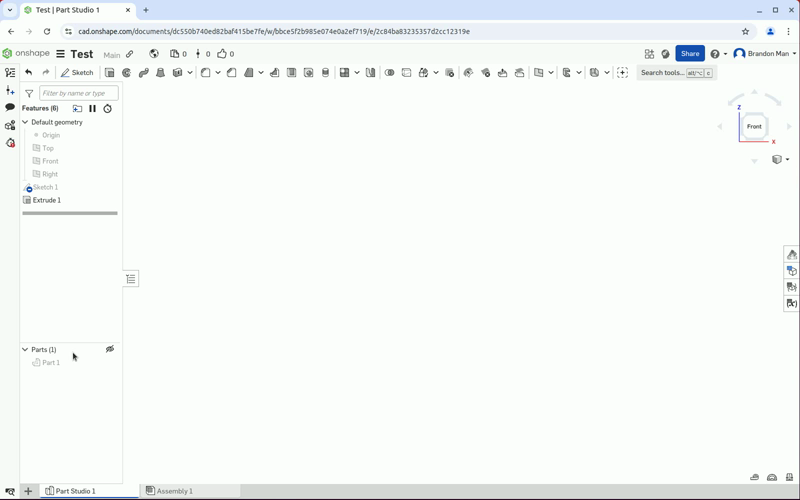
key(left)
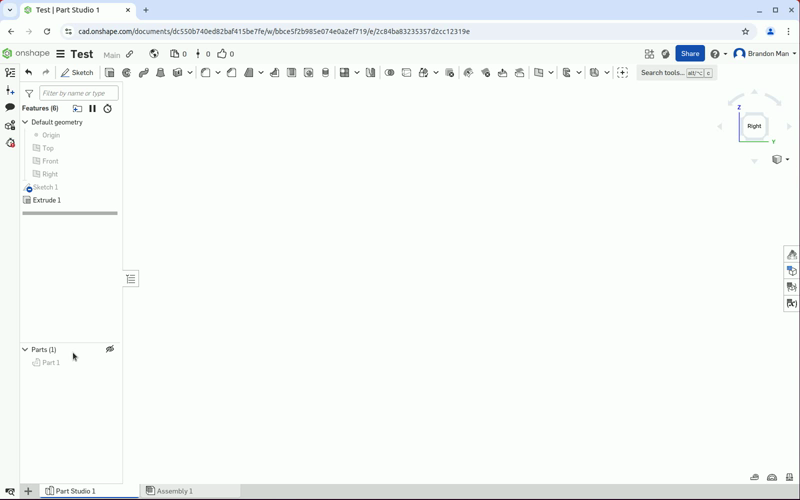
key_up(shift)
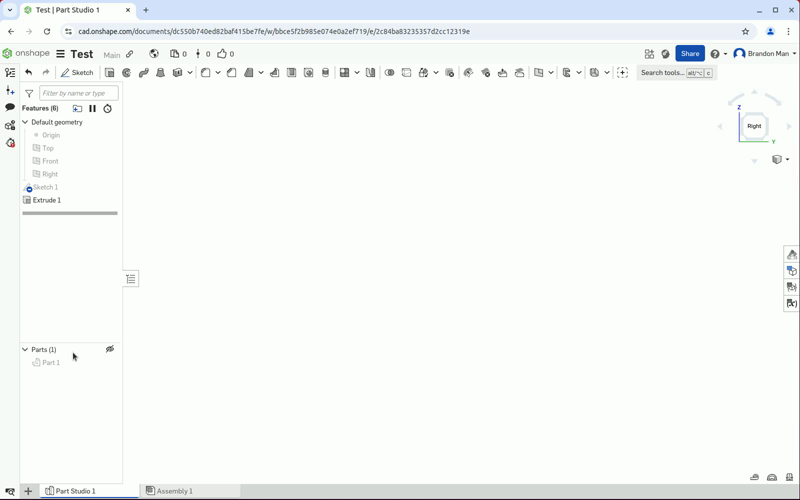
mouse_move(73, 352)
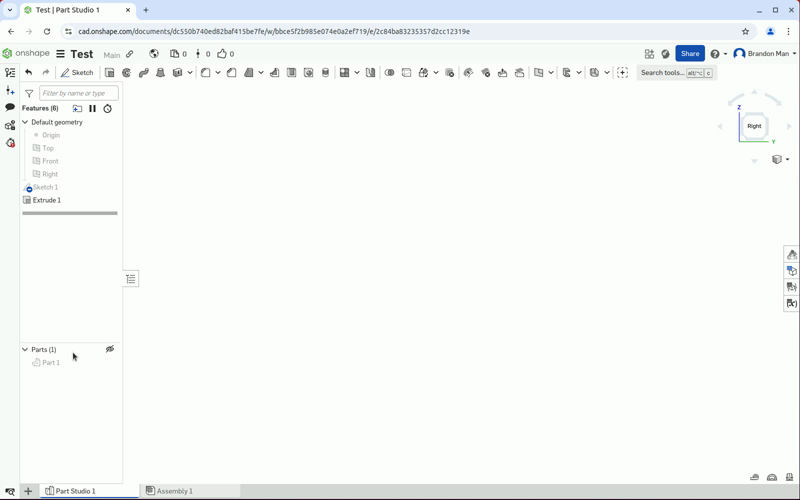
key(shift+y)
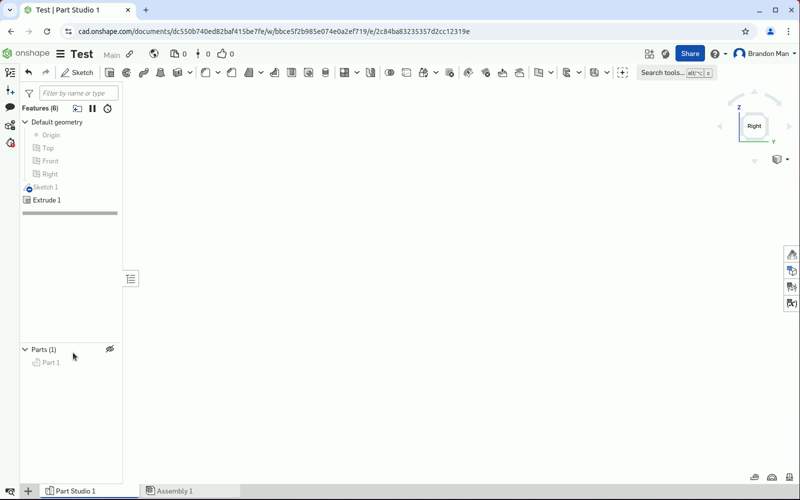
key(shift+s)
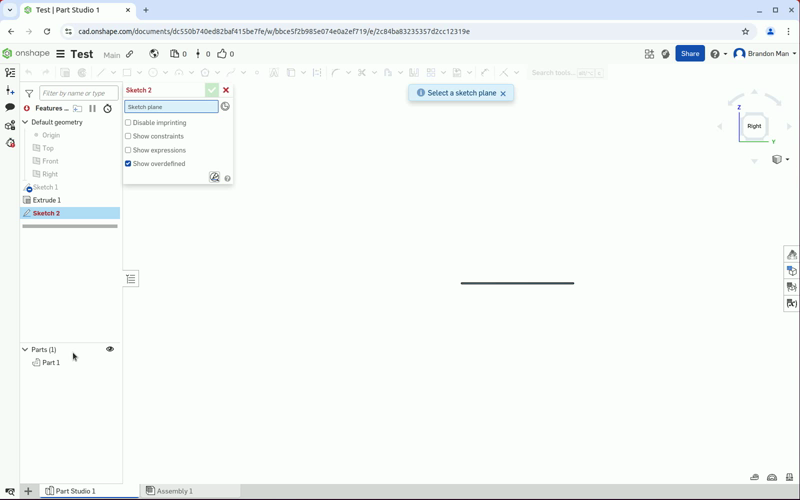
mouse_move(73, 176)
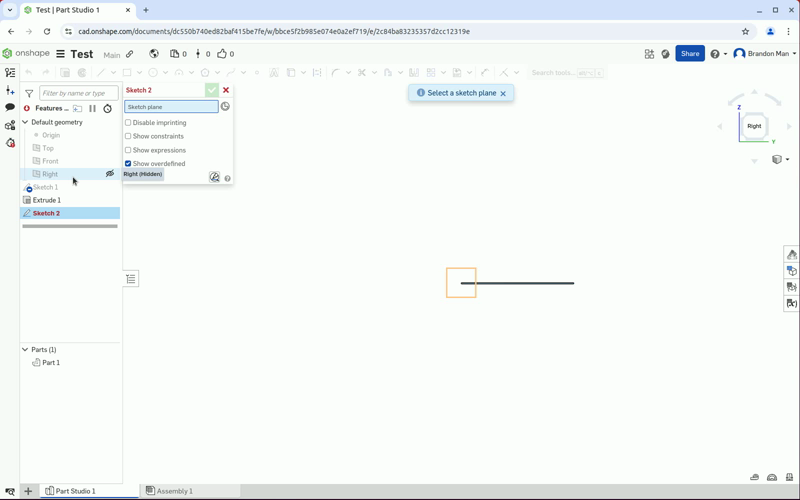
click(73, 176)
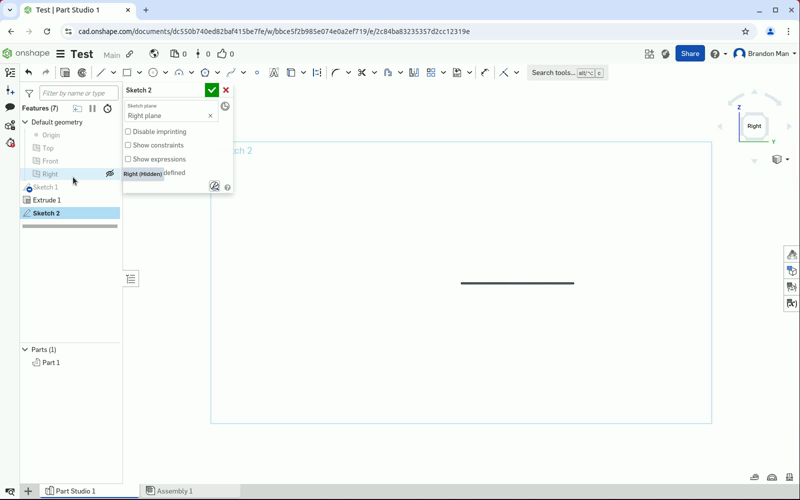
mouse_move(73, 352)
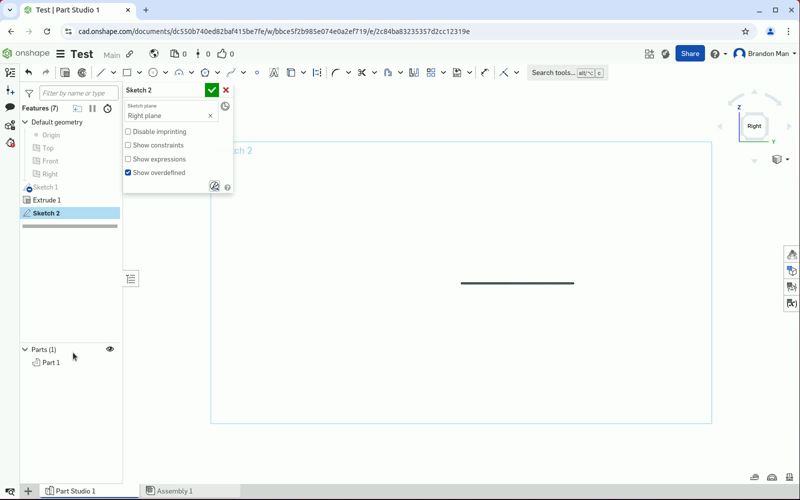
key(y)
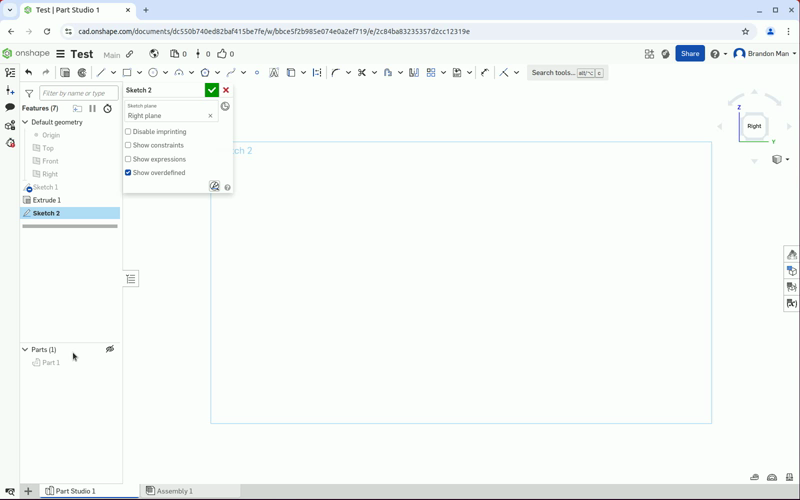
key(l)
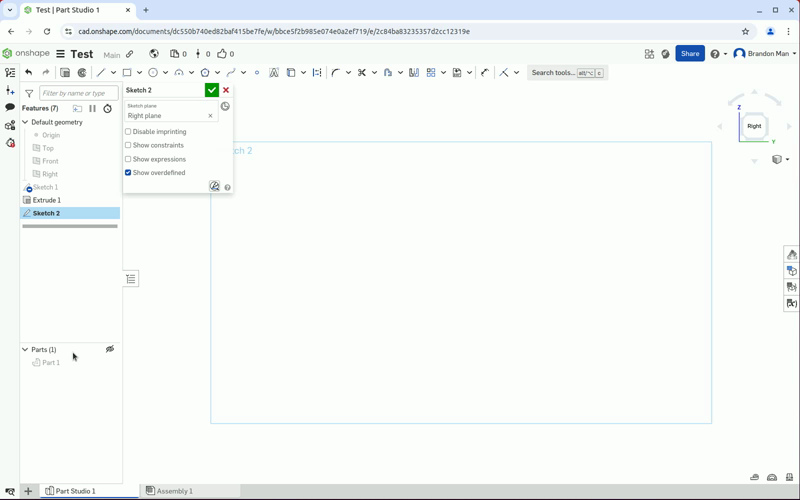
key_down(shift)
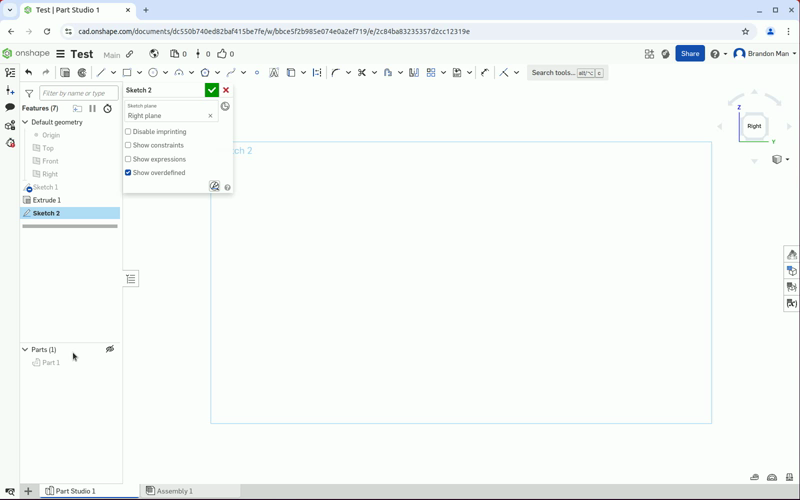
mouse_move(460, 282)
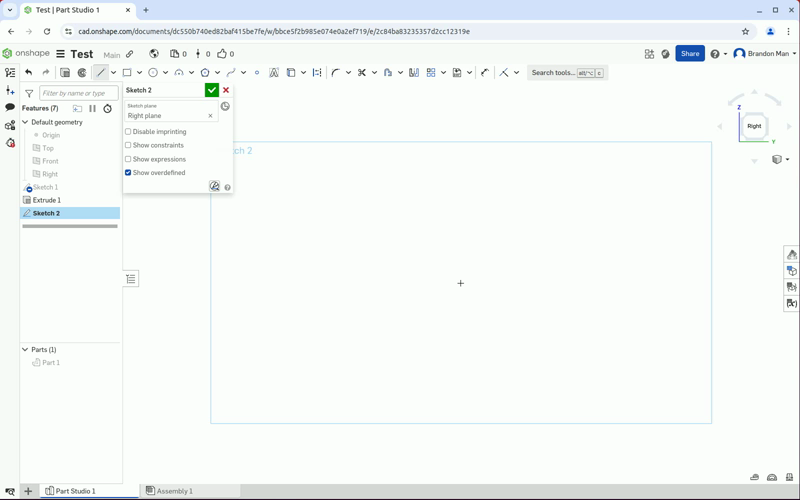
click(460, 282)
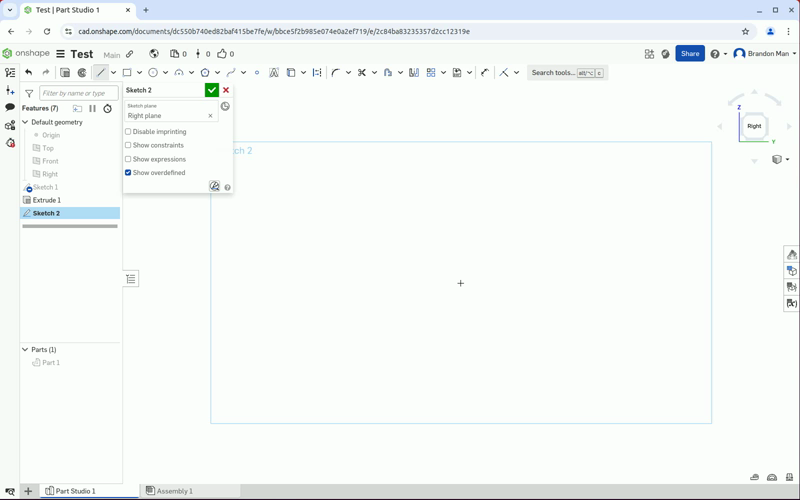
key_up(shift)
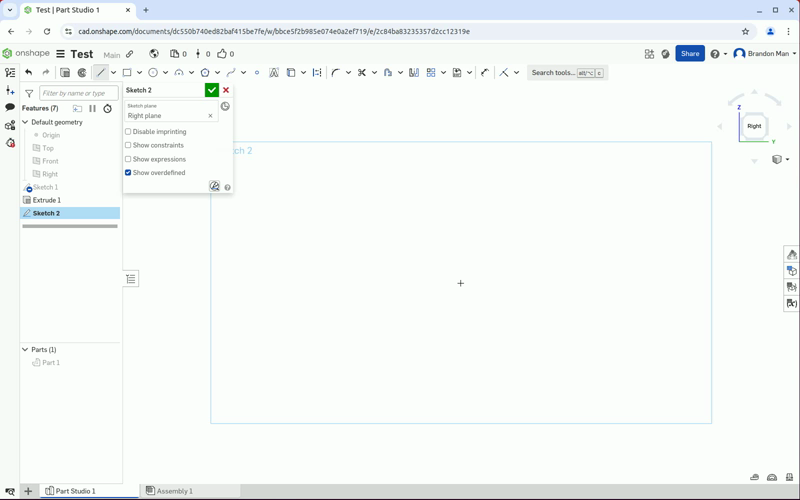
key_down(shift)
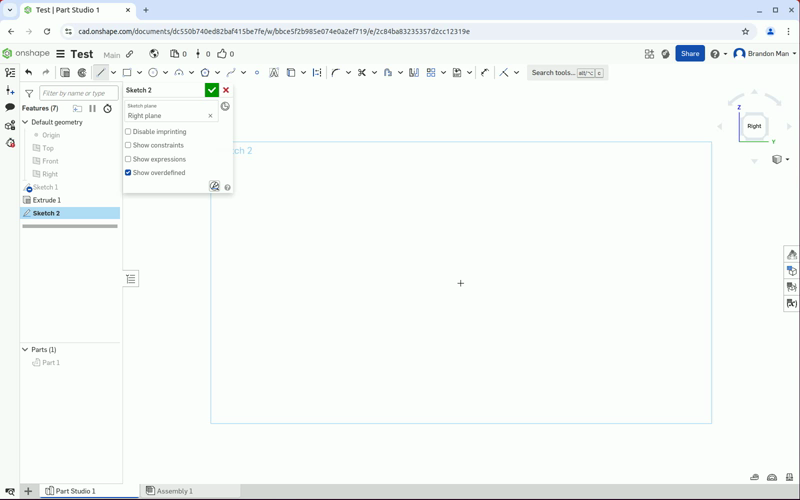
mouse_move(573, 282)
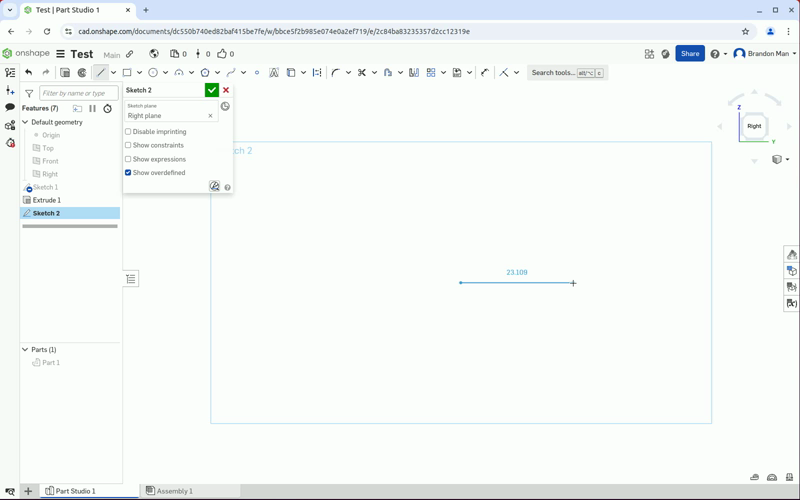
click(573, 282)
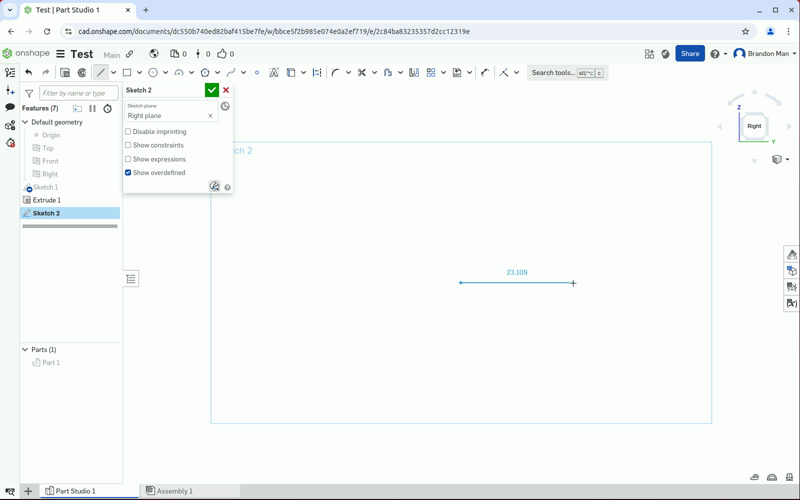
key_up(shift)
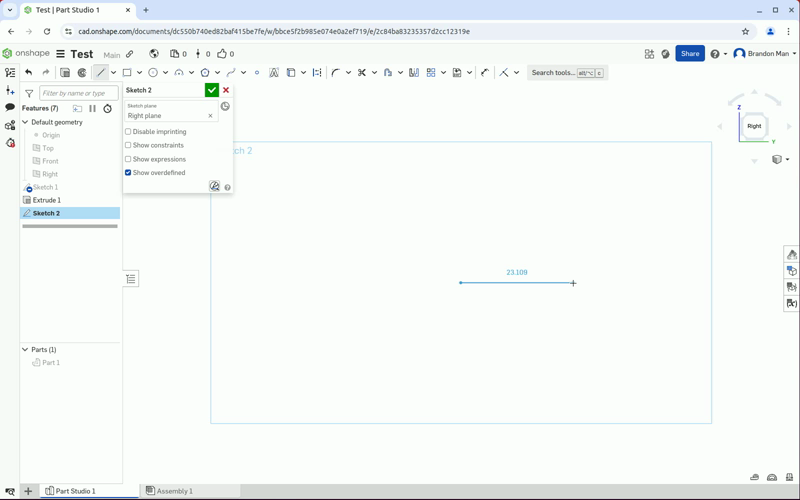
key_down(shift)
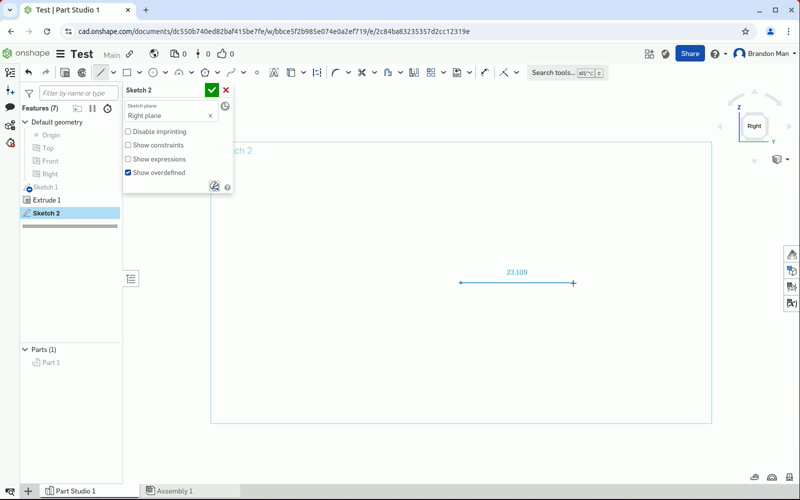
mouse_move(540, 198)
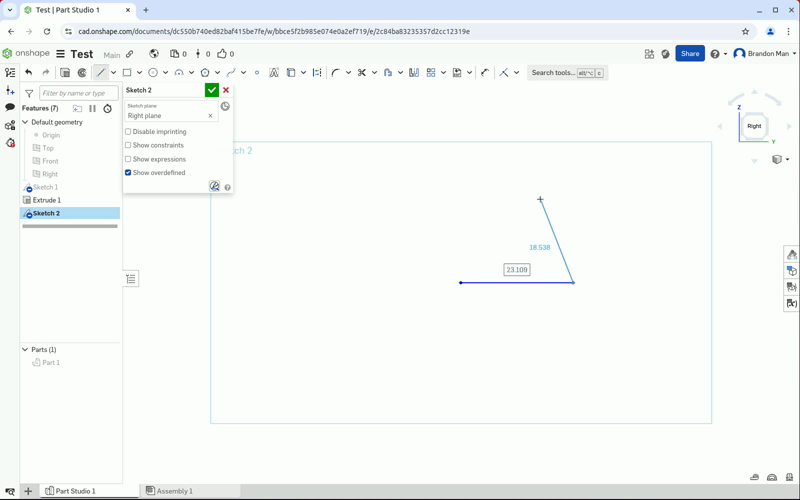
click(540, 198)
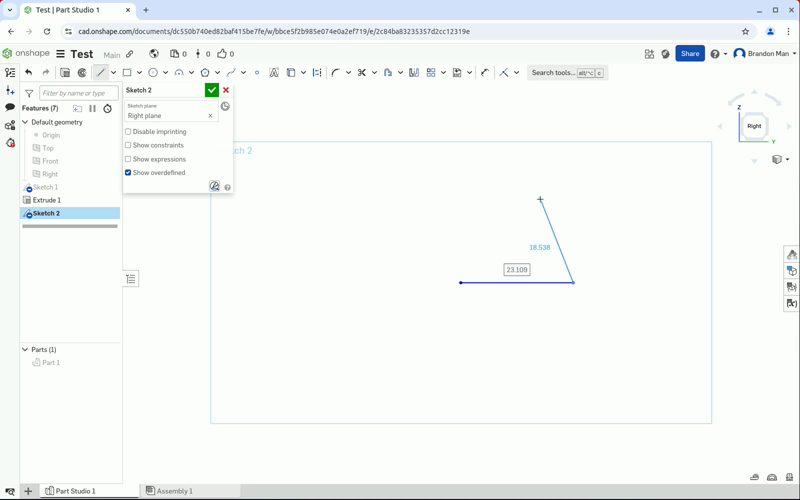
key_up(shift)
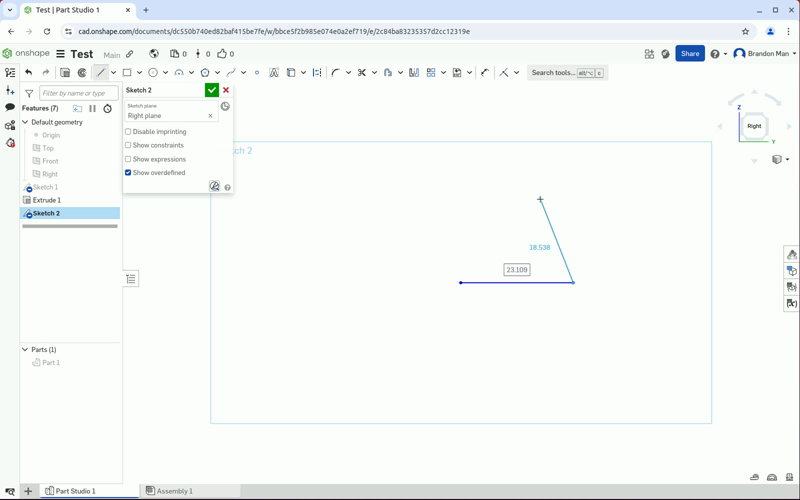
key_down(shift)
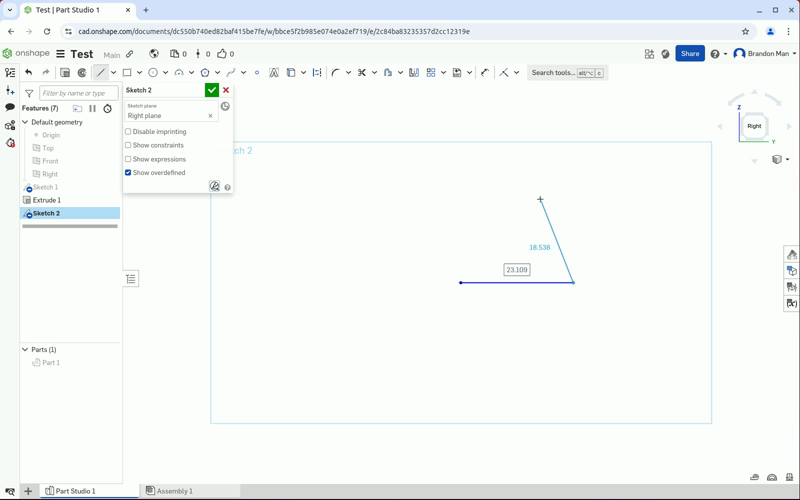
mouse_move(460, 198)
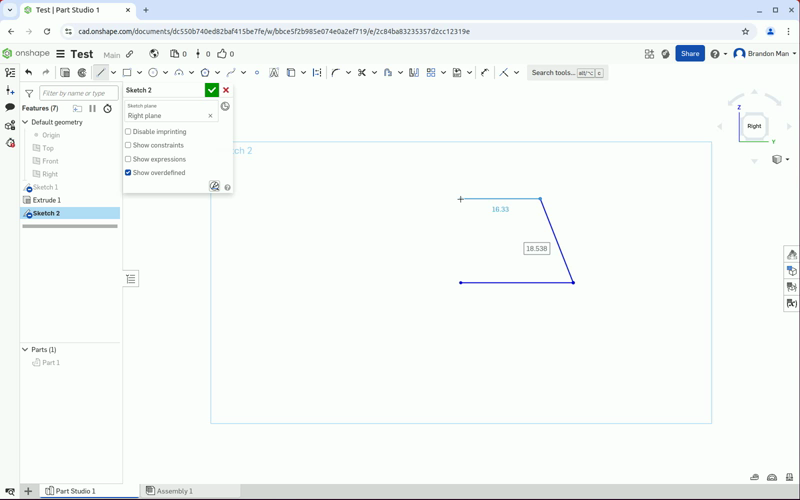
click(460, 198)
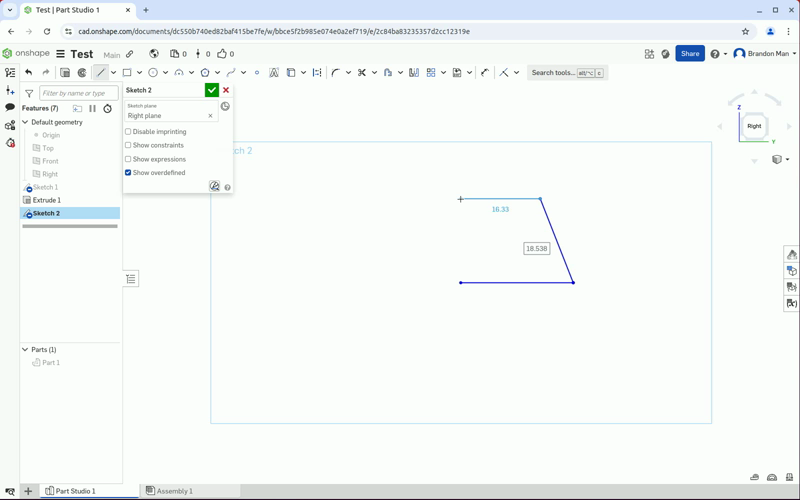
key_up(shift)
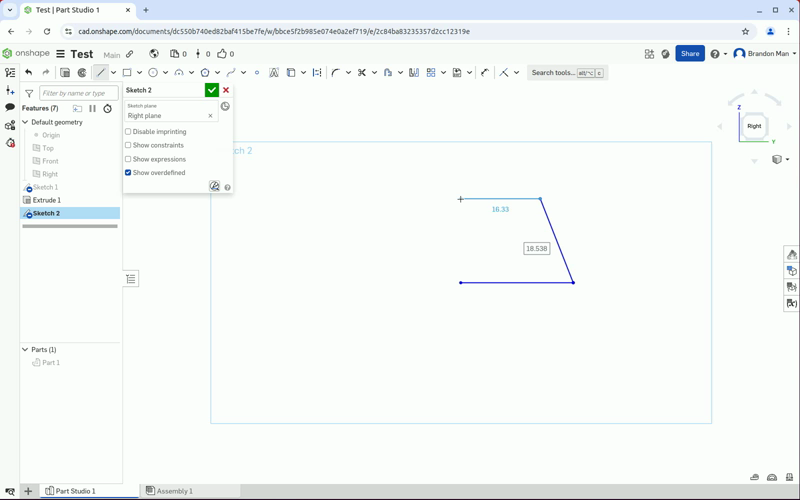
key_down(shift)
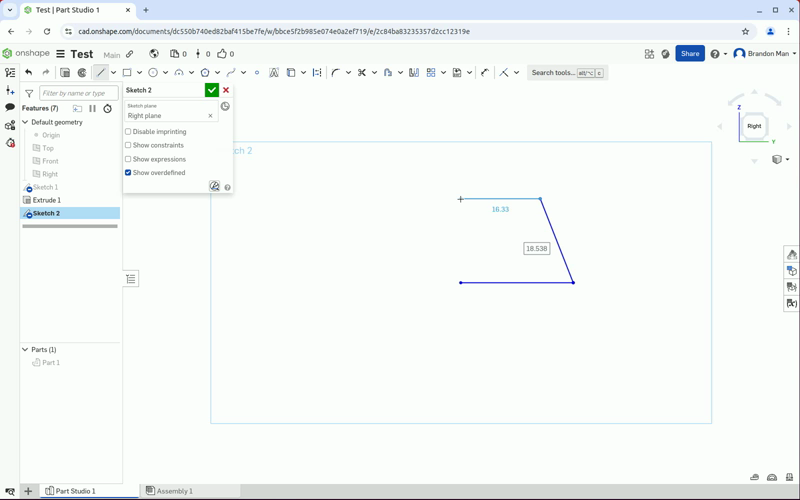
mouse_move(460, 282)
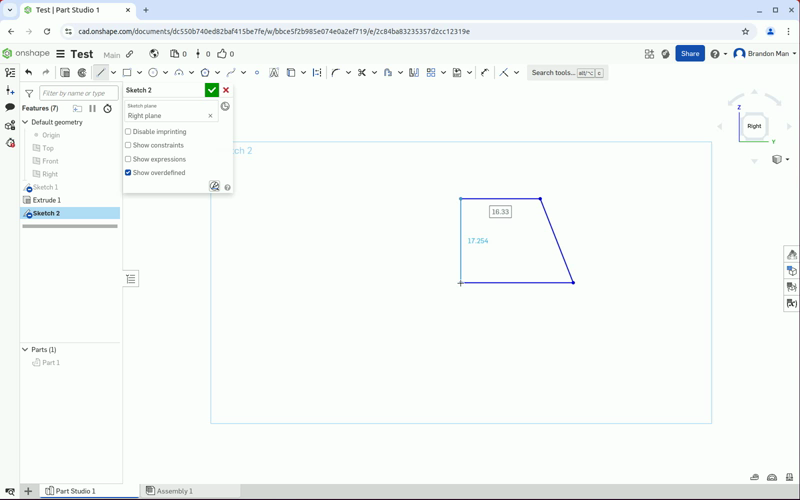
key_up(shift)
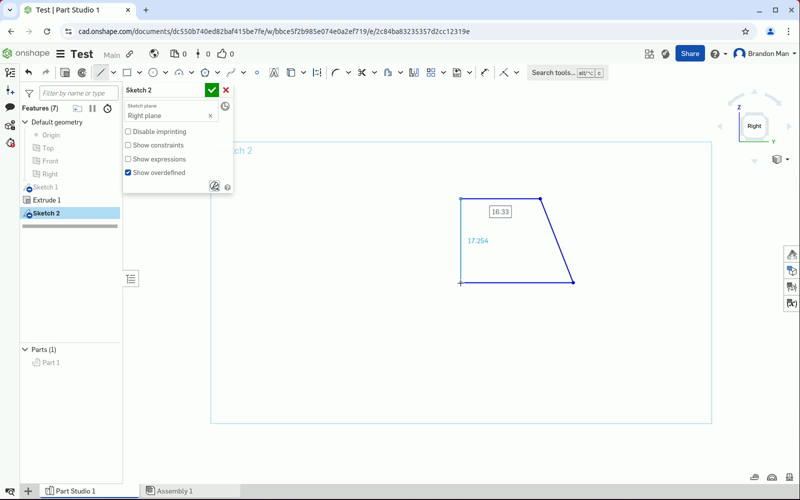
click(460, 282)
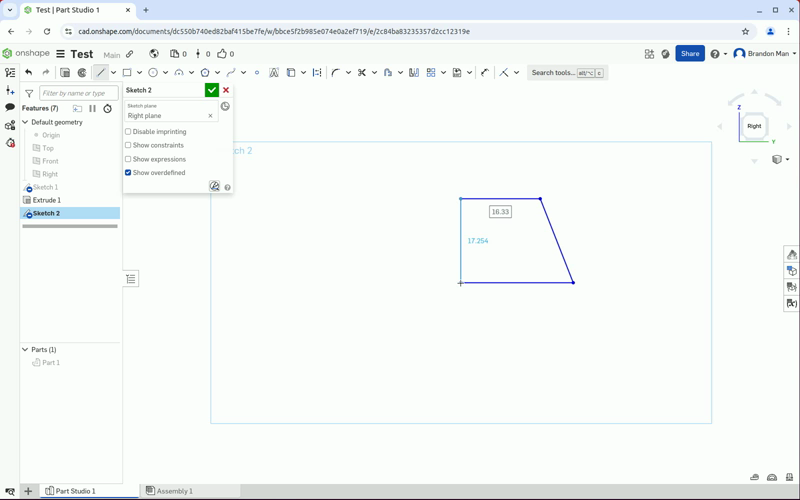
key(esc)
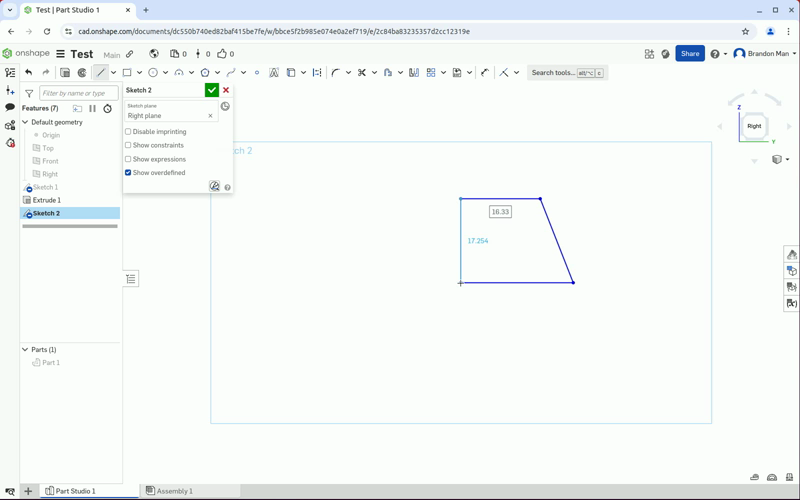
mouse_move(517, 212)
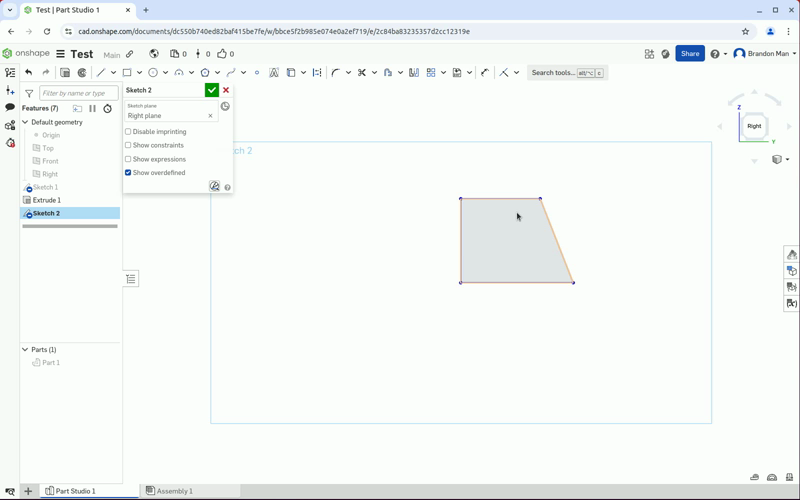
click(517, 212)
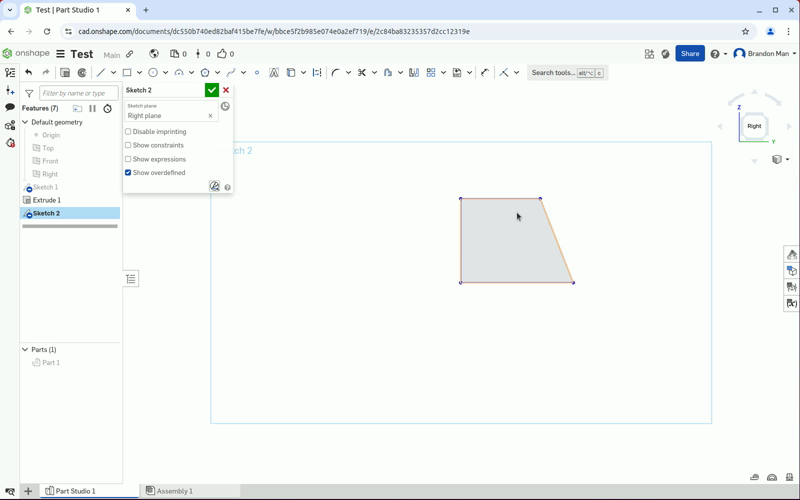
mouse_move(73, 352)
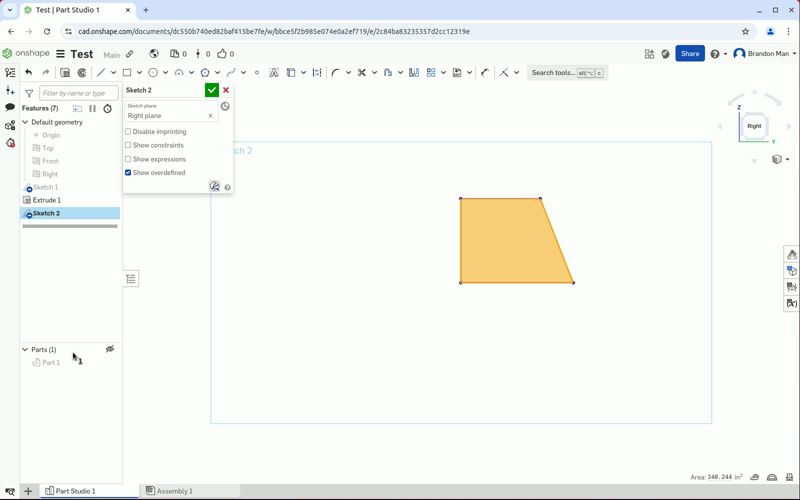
key(shift+y)
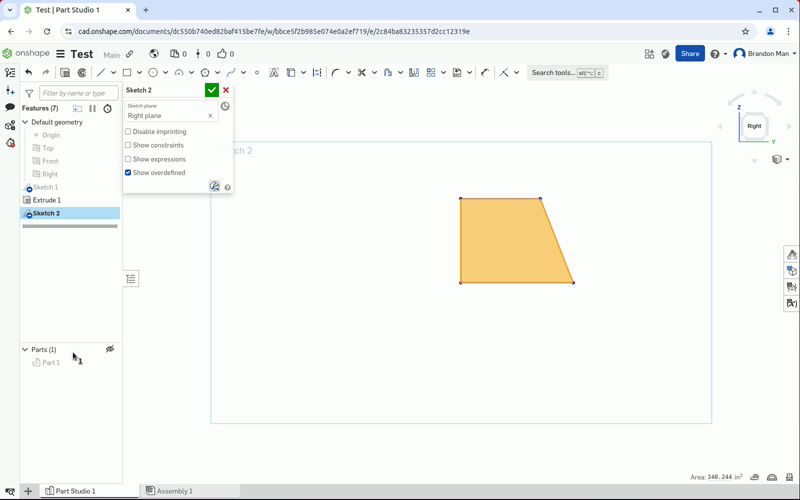
key(shift+e)
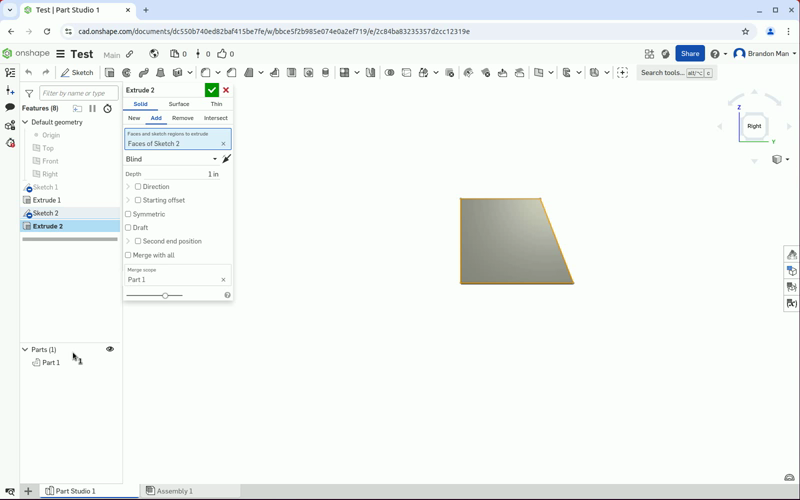
mouse_move(143, 106)
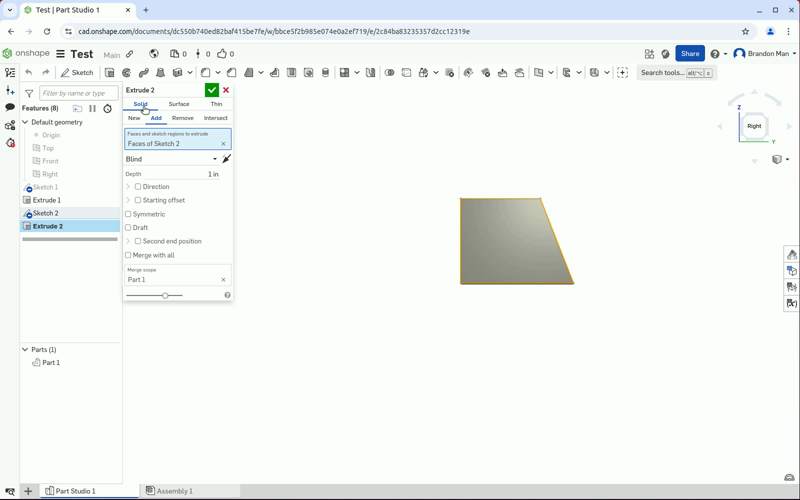
click(143, 106)
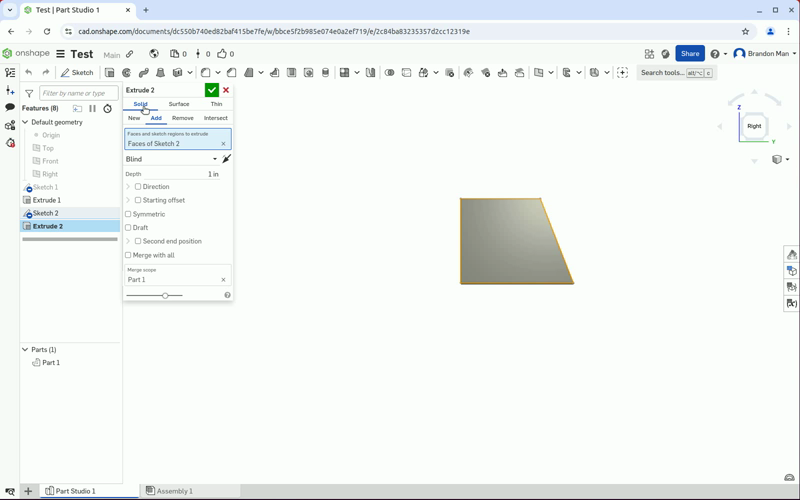
mouse_move(137, 120)
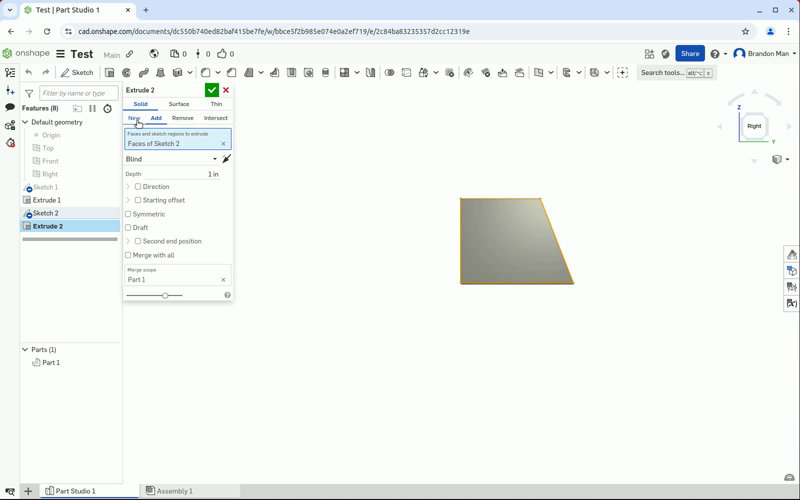
click(137, 120)
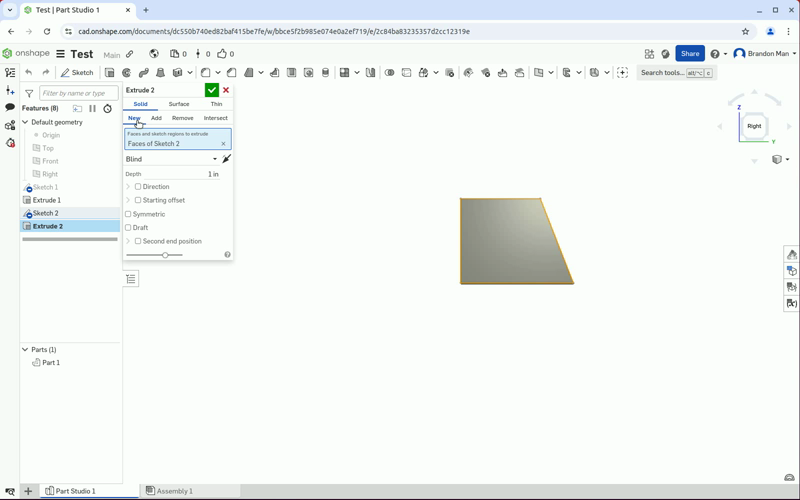
key(tab, 4)
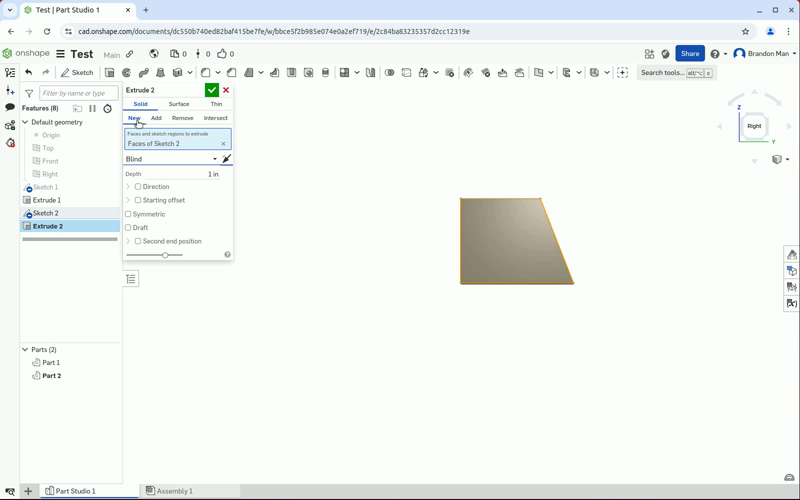
text(23.108)
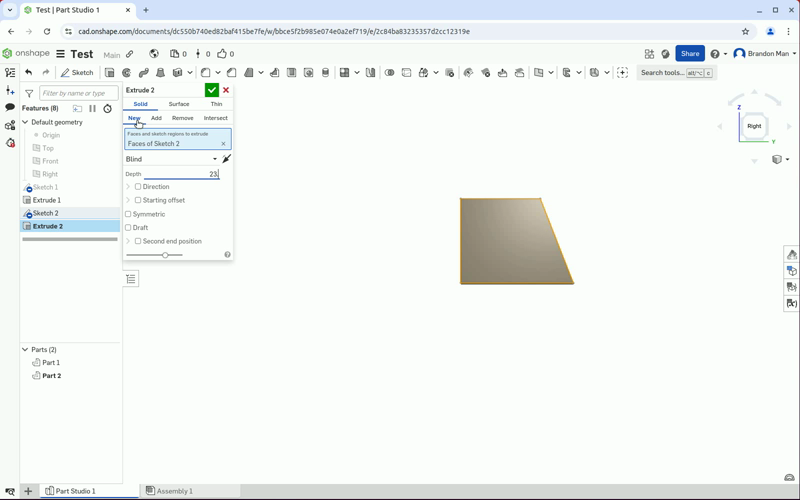
key(enter)
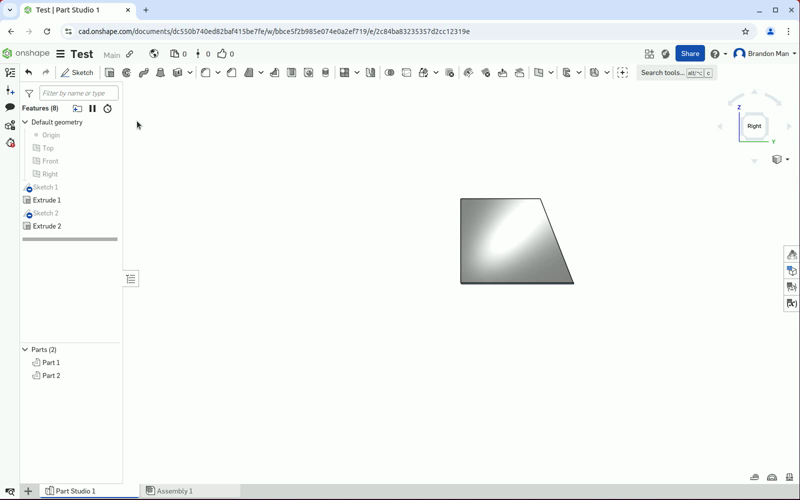
key(shift+h)
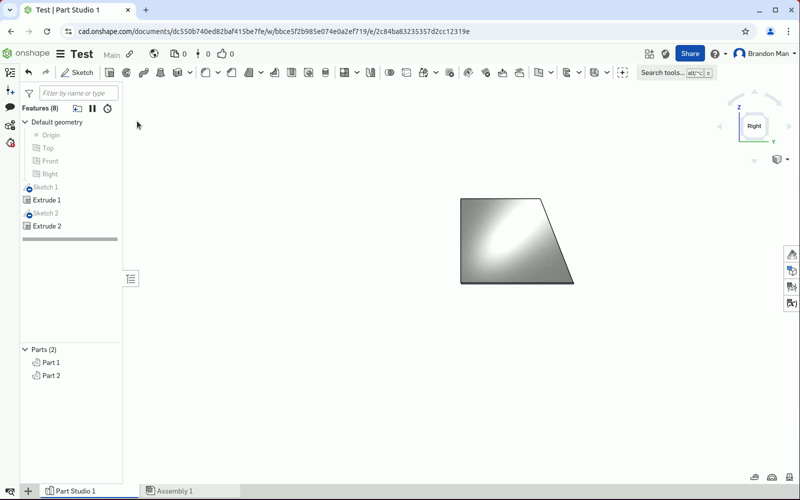
key(shift+h)
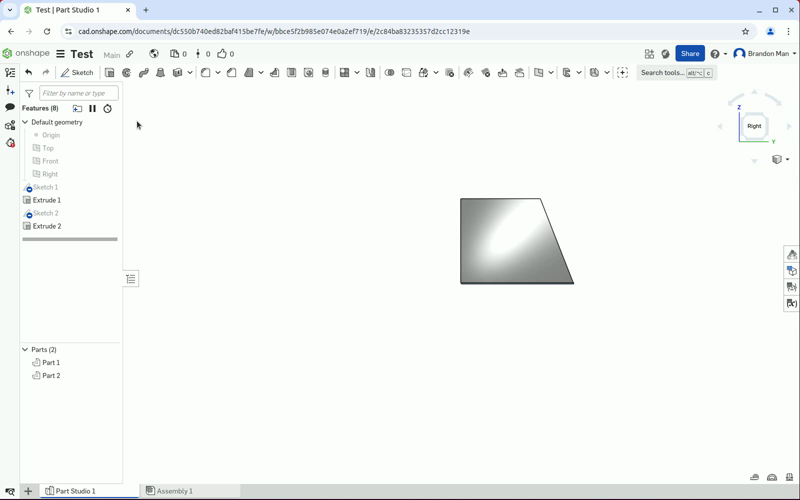
key(shift+7)
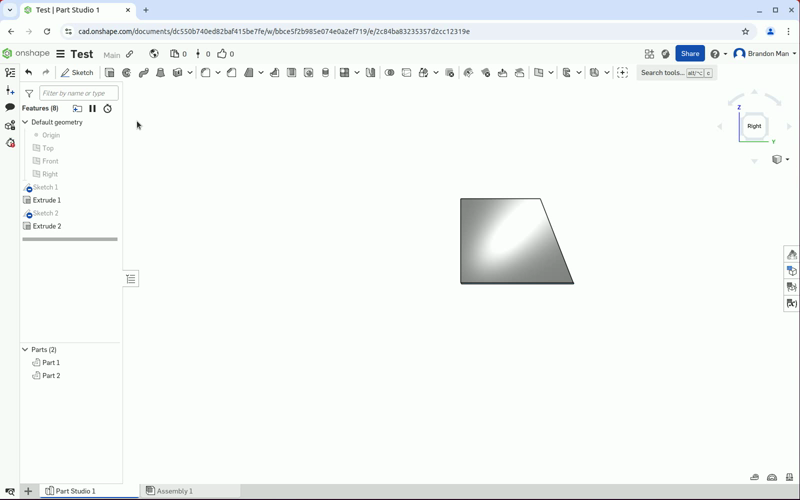
key(right, 2)
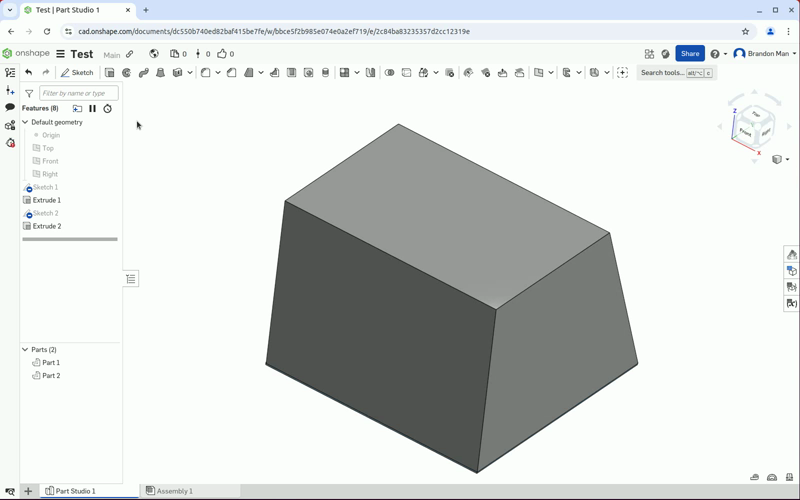
key(down, 2)
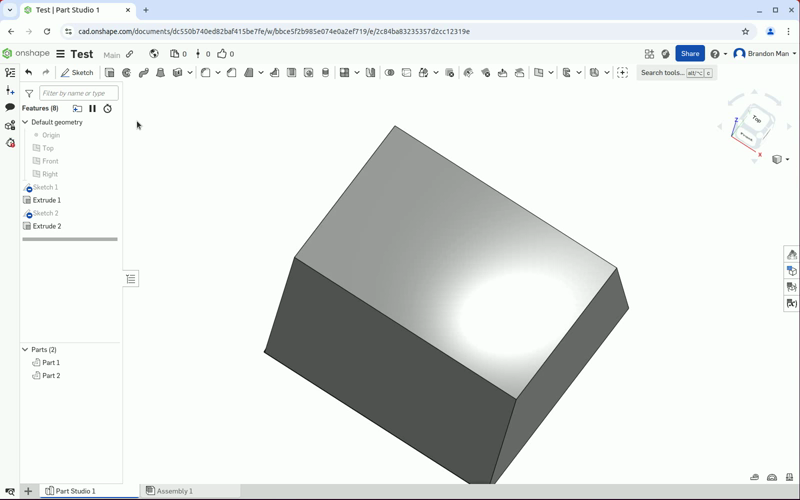
key(up, 2)
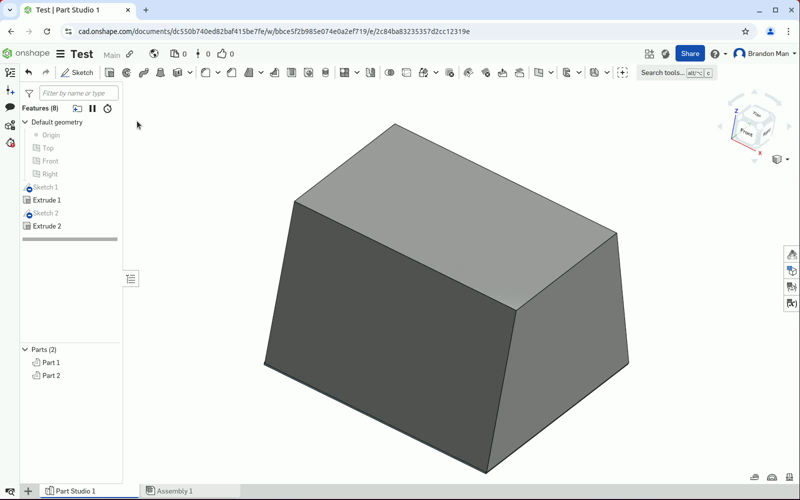
key(left, 2)
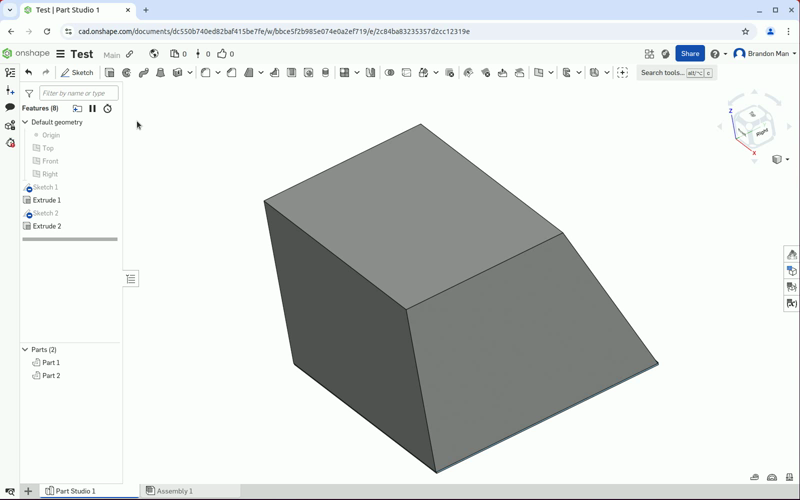
mouse_move(73, 189)
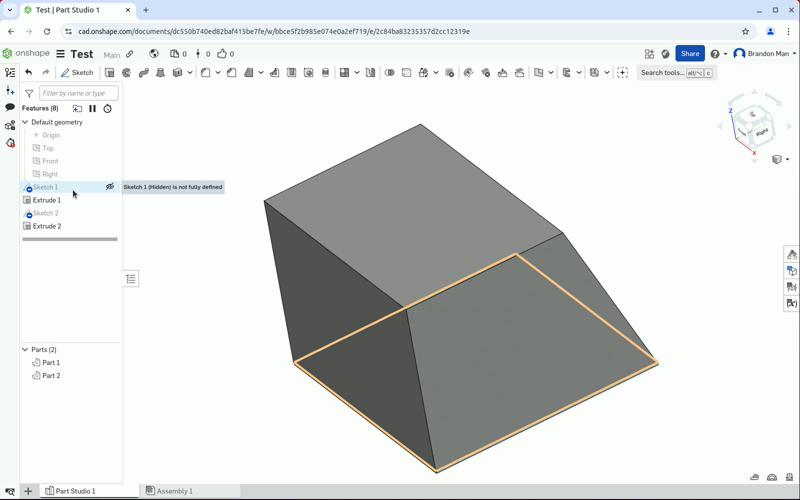
click(73, 189)